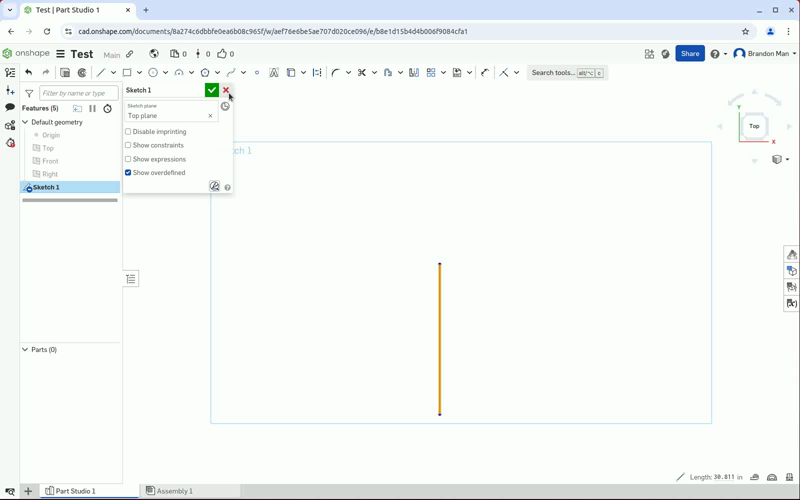
key(shift+h)
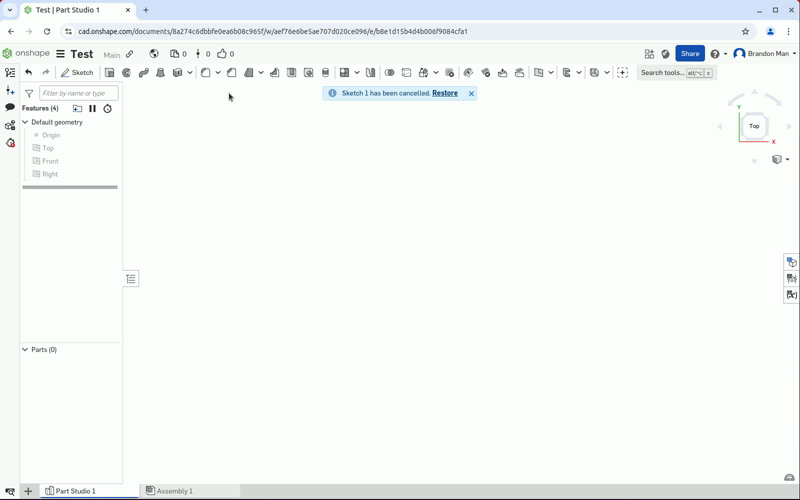
mouse_move(73, 352)
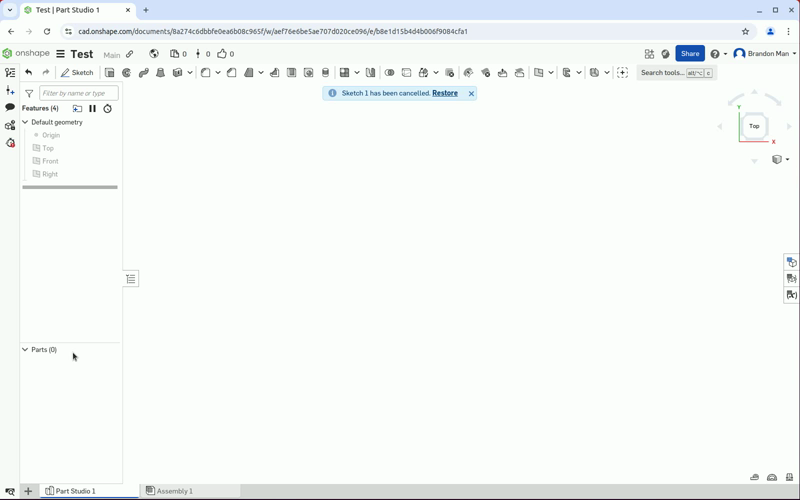
key(y)
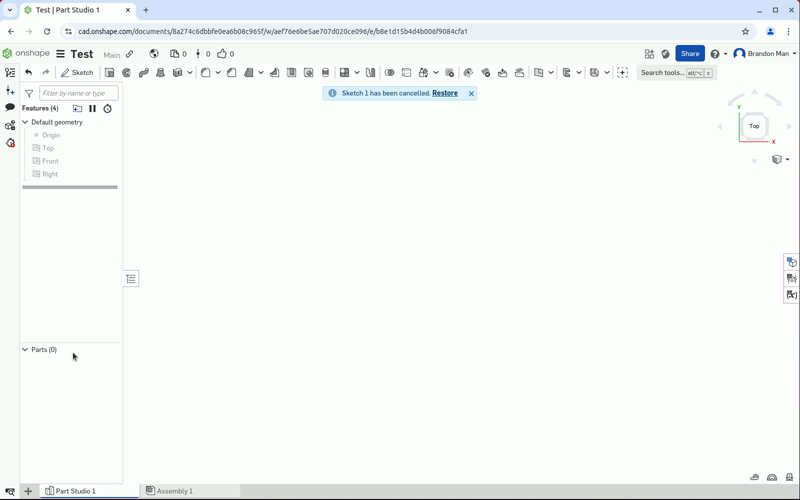
key(shift+p)
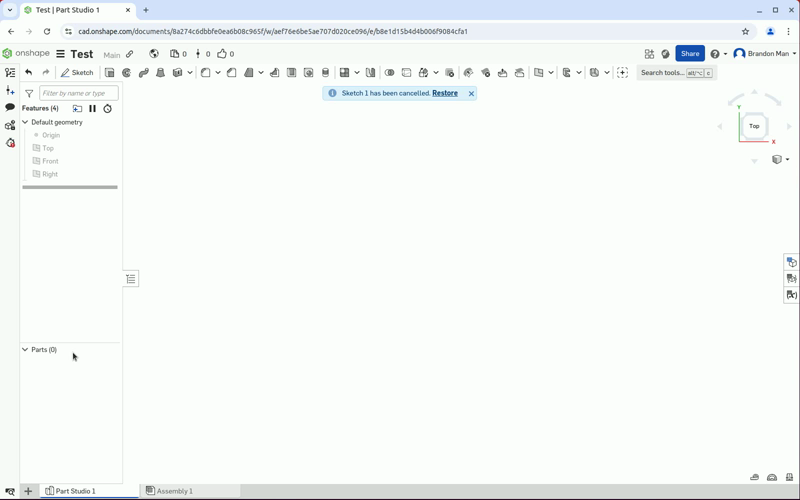
key(space)
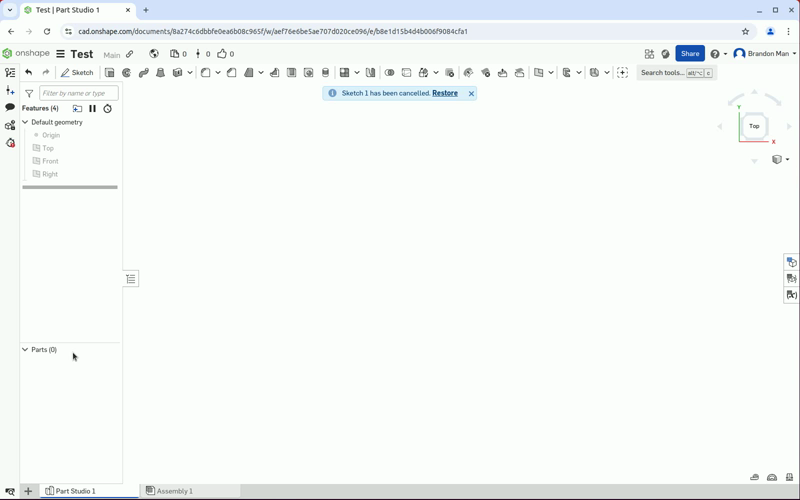
key_down(shift)
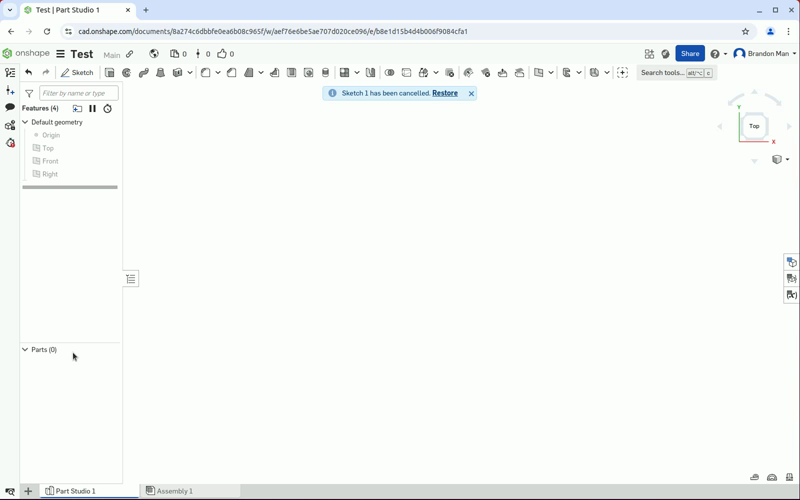
key(up)
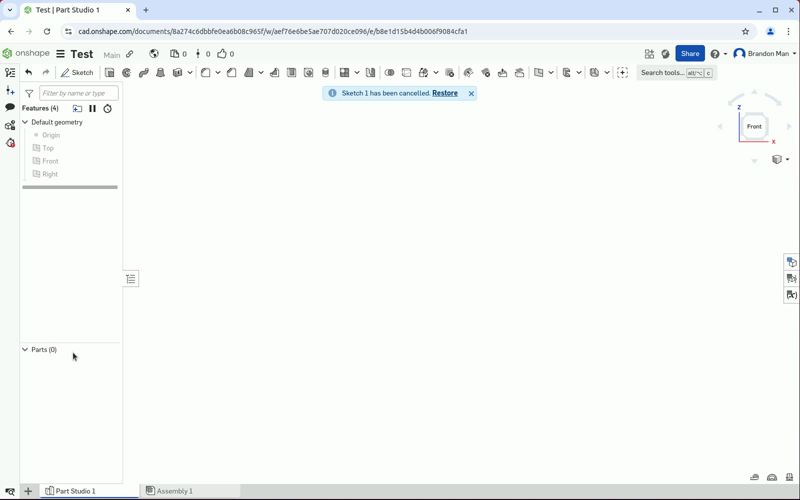
key_up(shift)
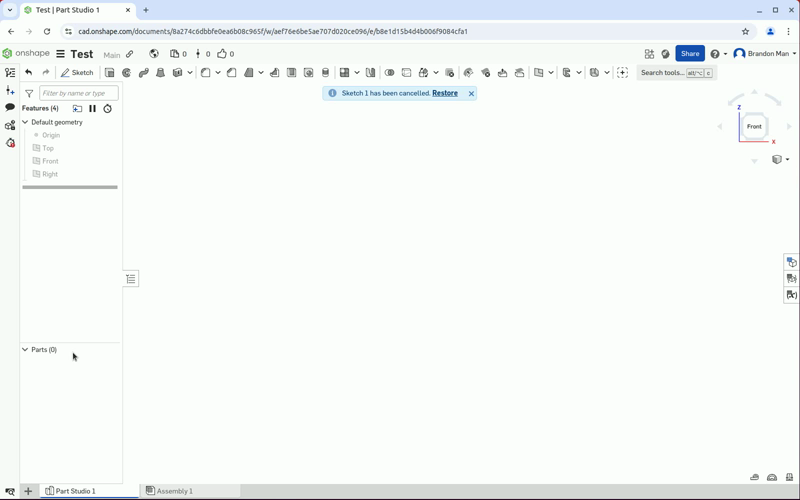
mouse_move(73, 352)
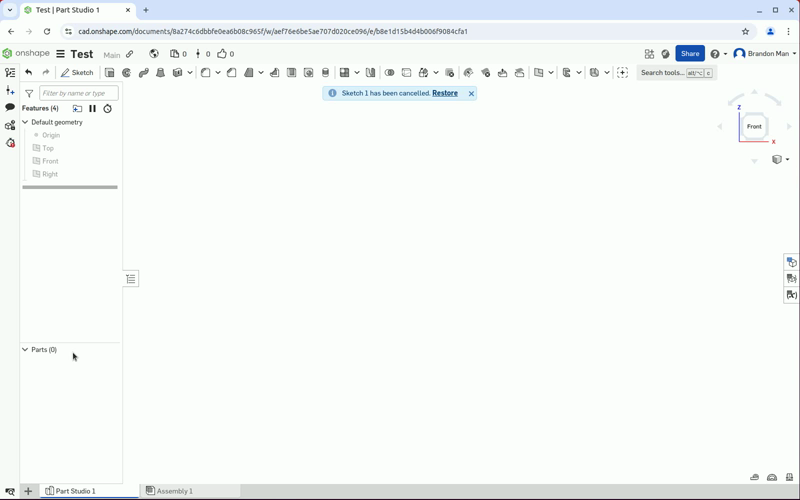
key(shift+y)
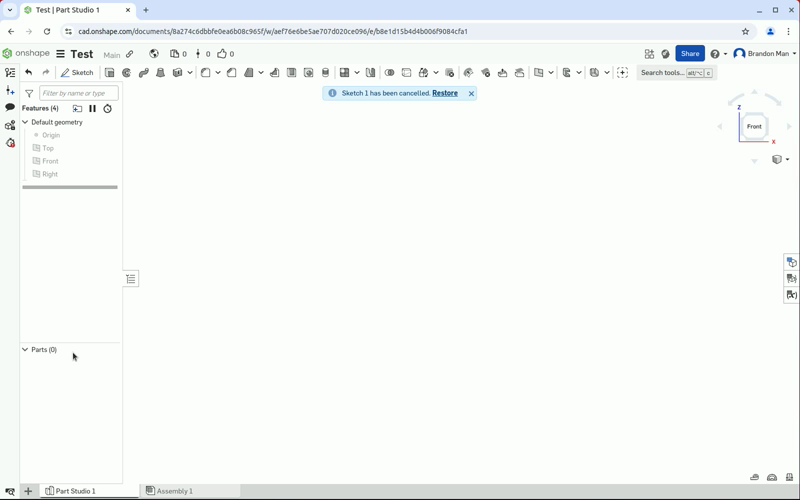
key(shift+s)
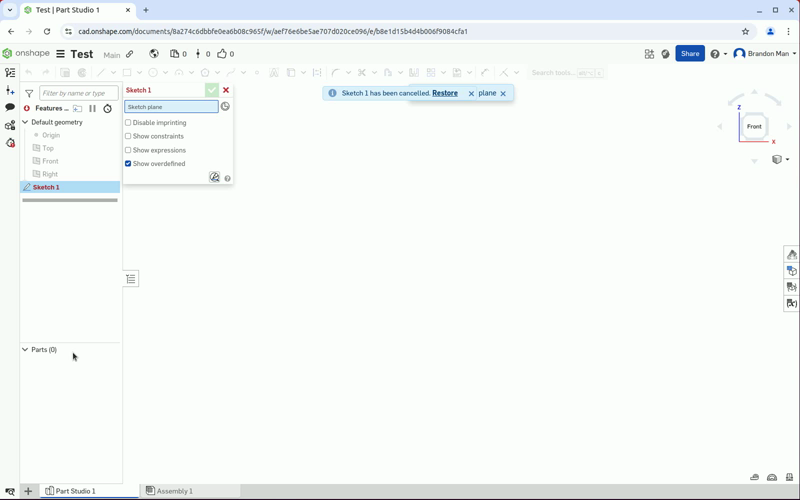
mouse_move(73, 163)
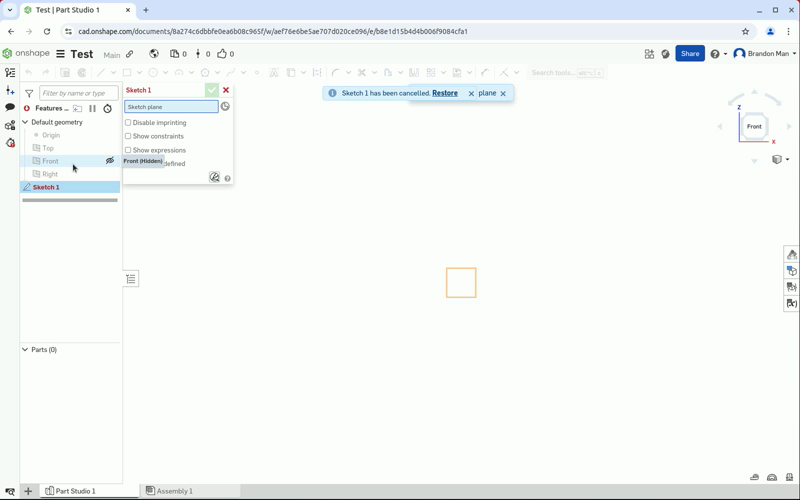
click(73, 163)
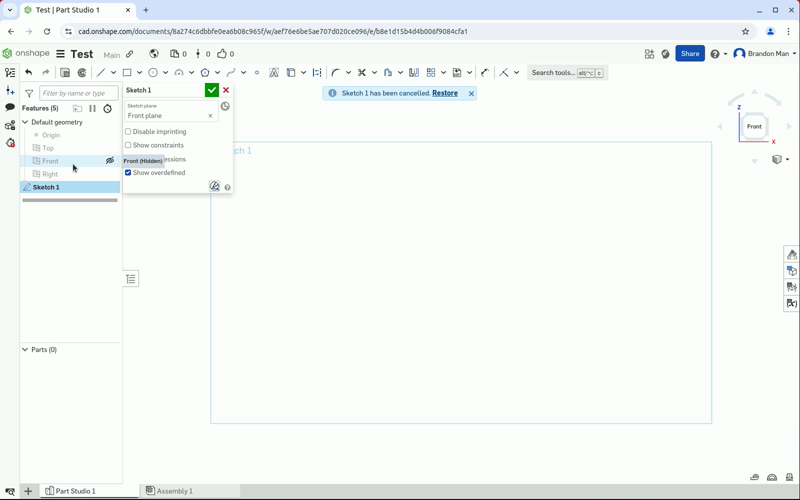
mouse_move(73, 352)
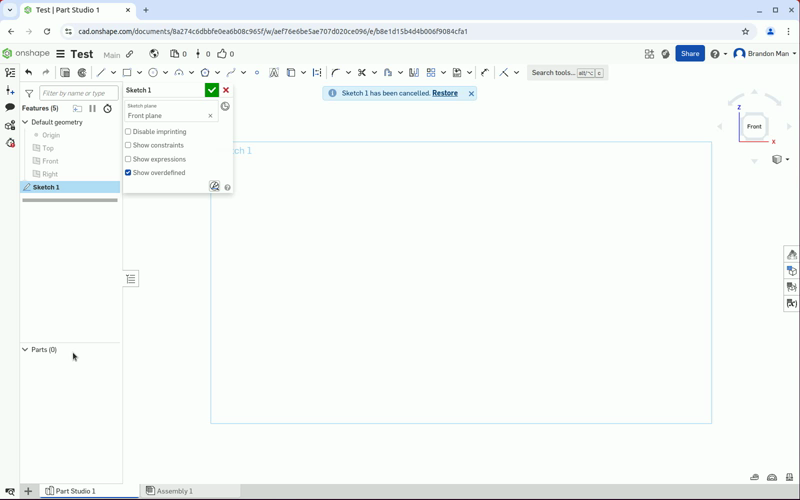
key(y)
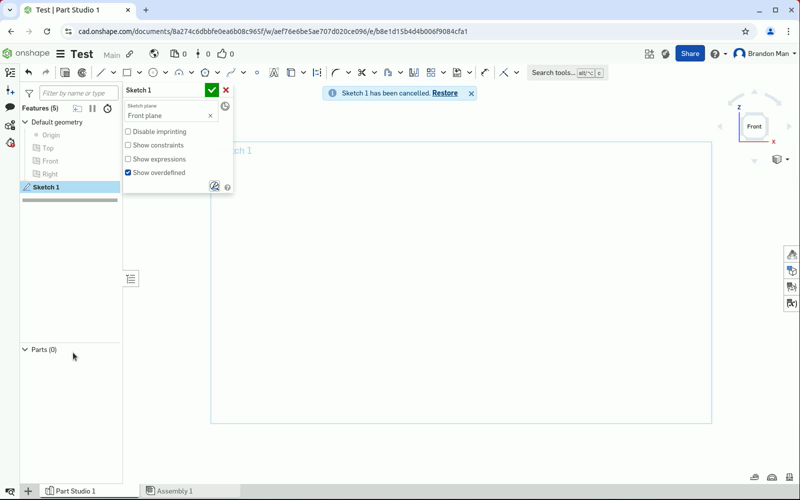
key(l)
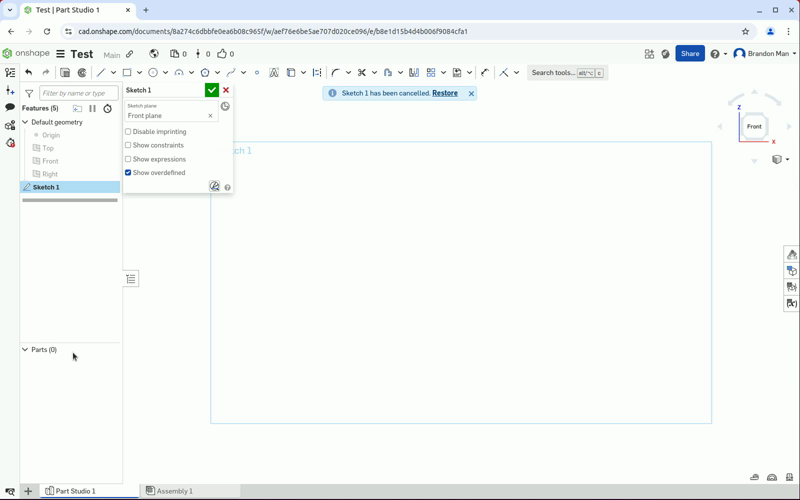
key_down(shift)
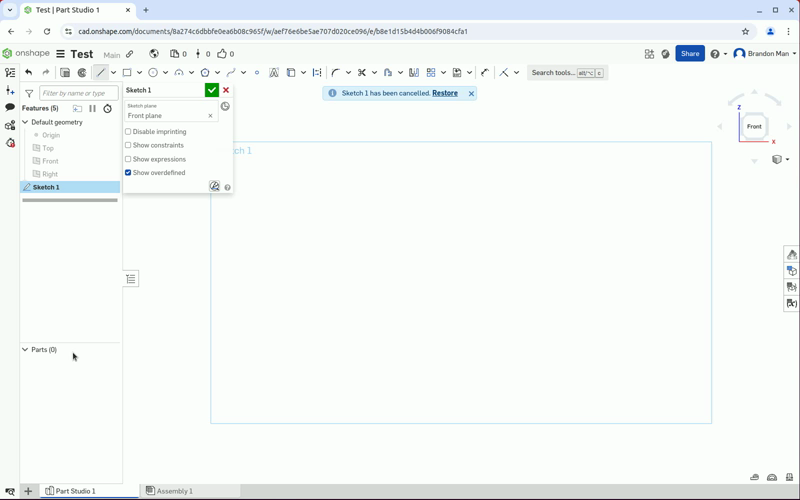
mouse_move(410, 191)
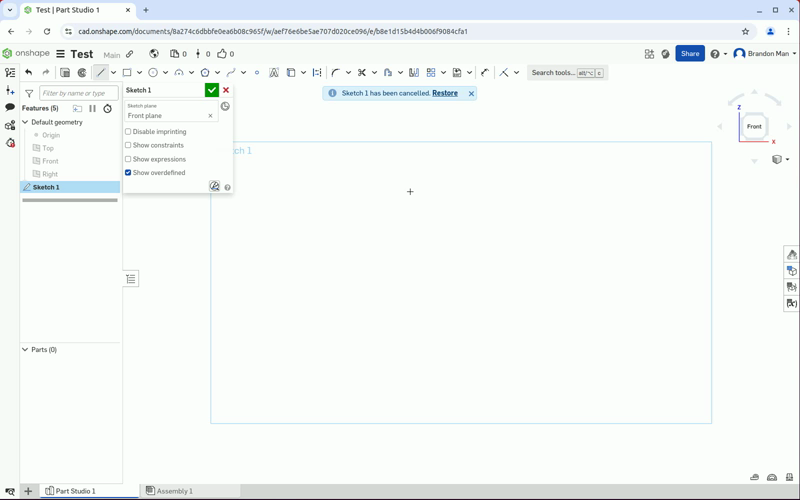
click(410, 191)
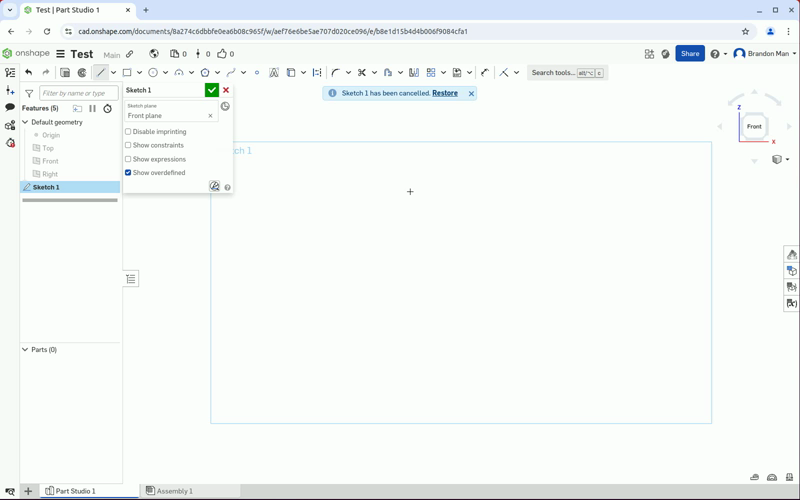
key_up(shift)
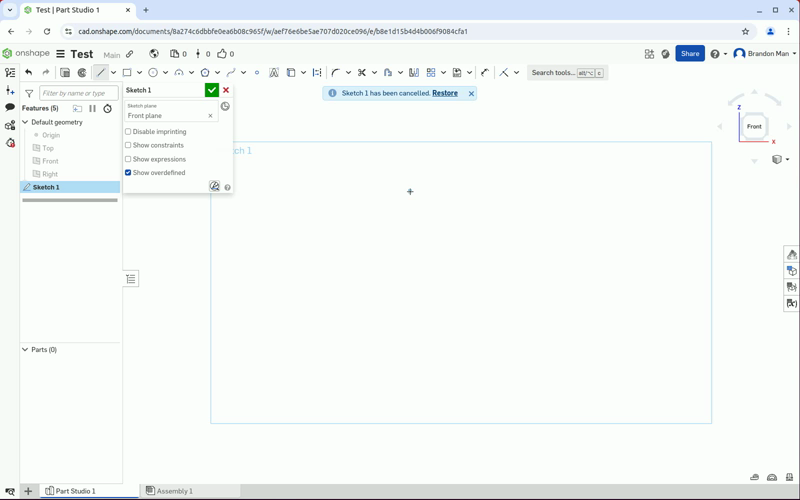
key_down(shift)
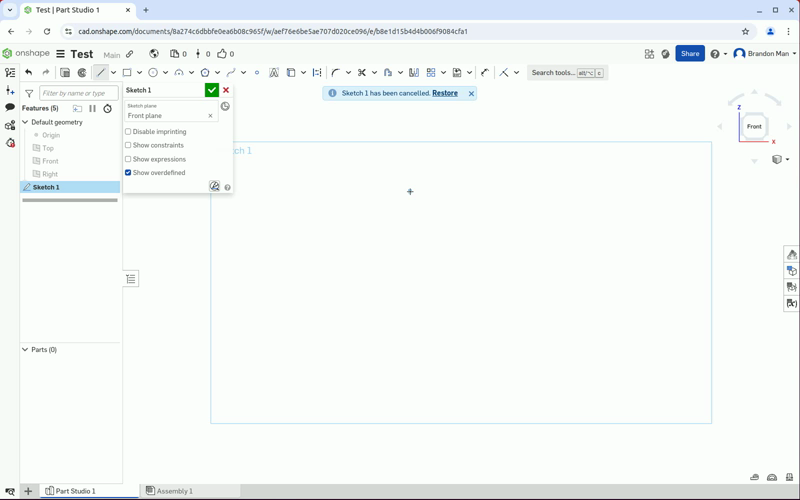
mouse_move(440, 191)
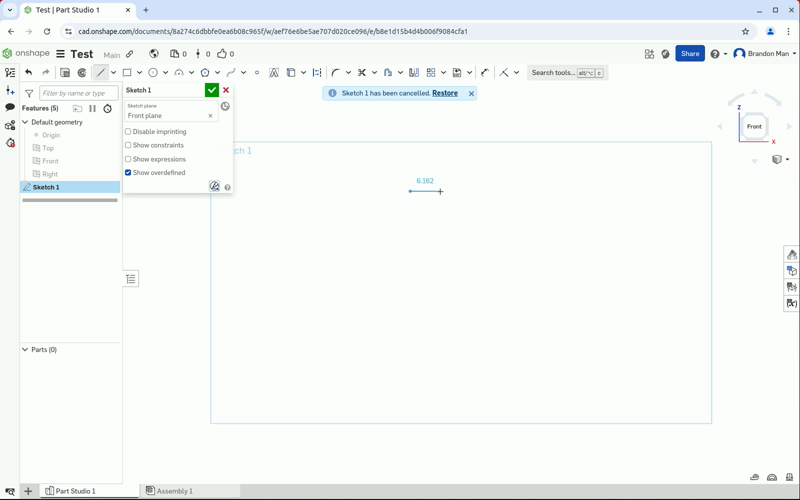
mouse_move(461, 191)
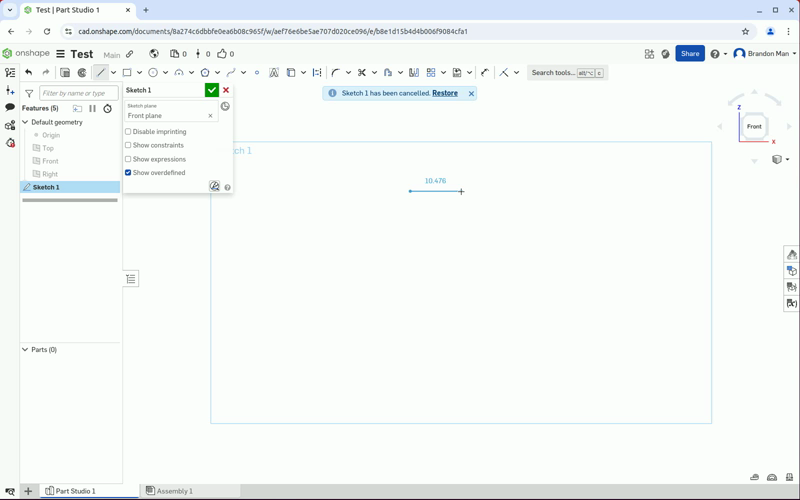
click(461, 191)
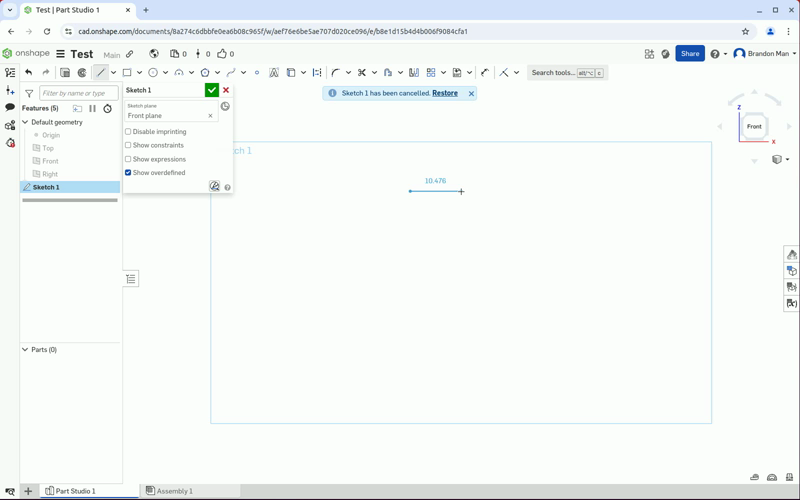
key_up(shift)
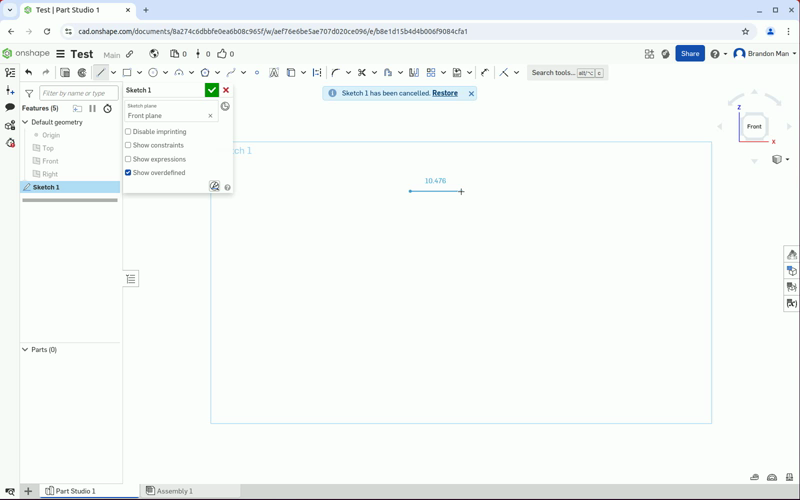
key_down(shift)
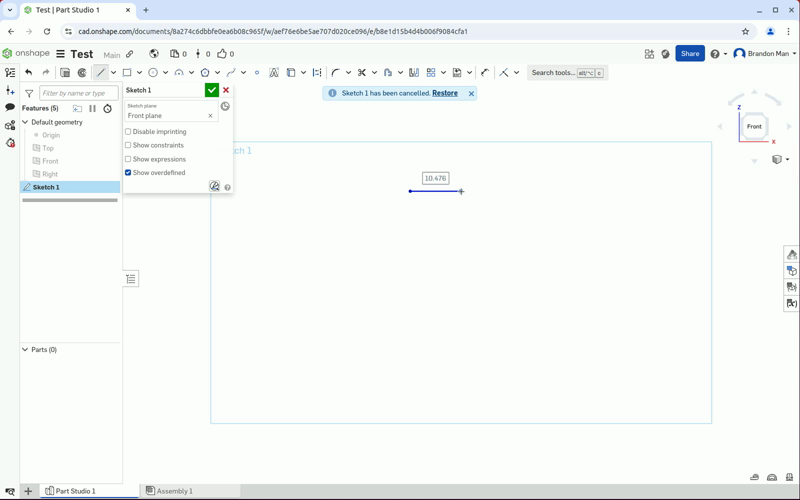
mouse_move(491, 191)
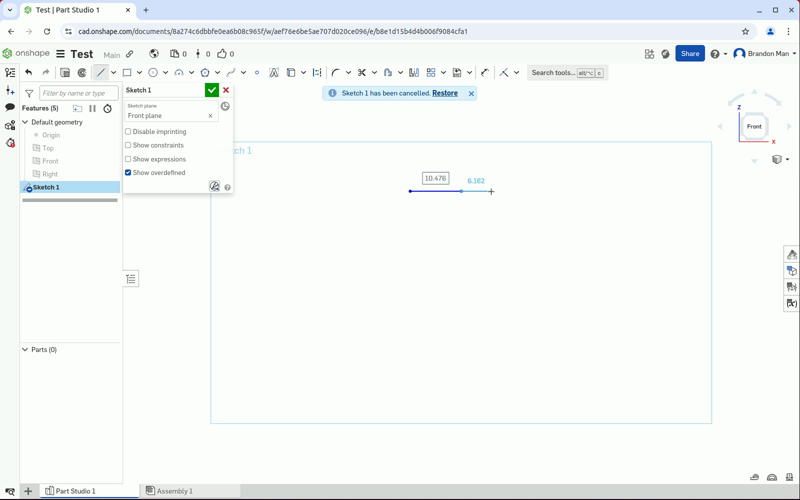
mouse_move(461, 170)
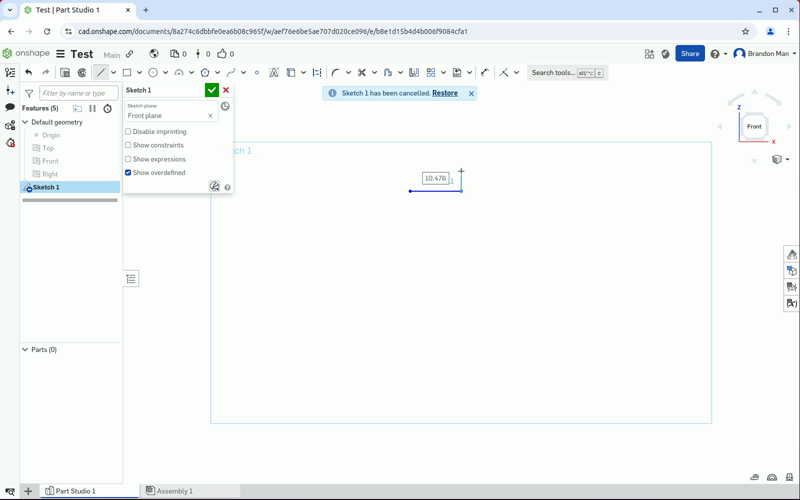
click(461, 170)
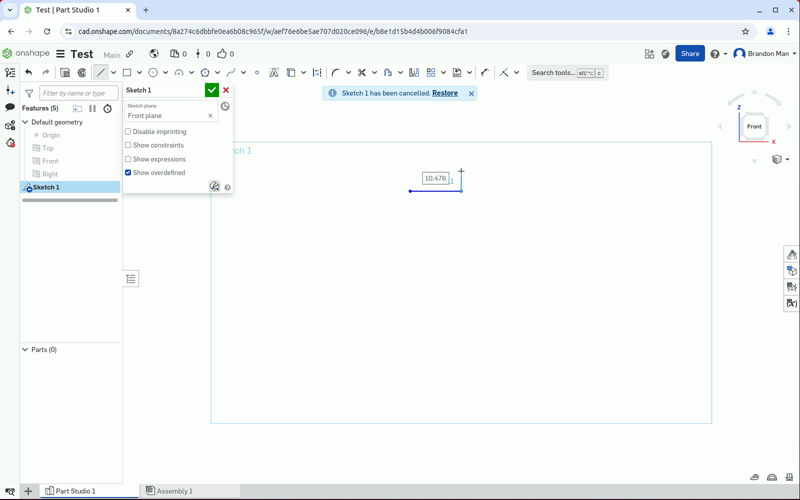
key_up(shift)
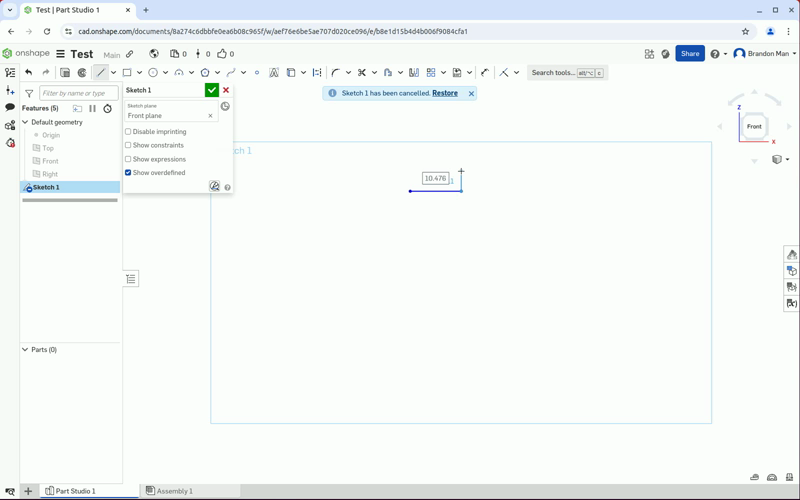
key_down(shift)
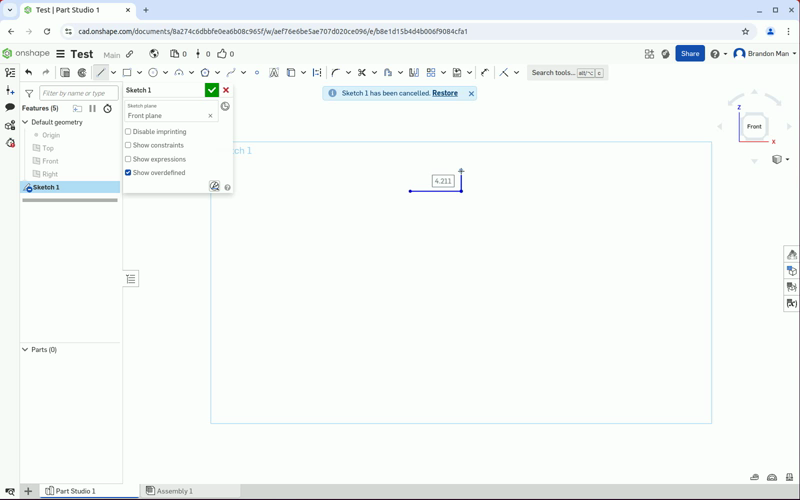
mouse_move(491, 170)
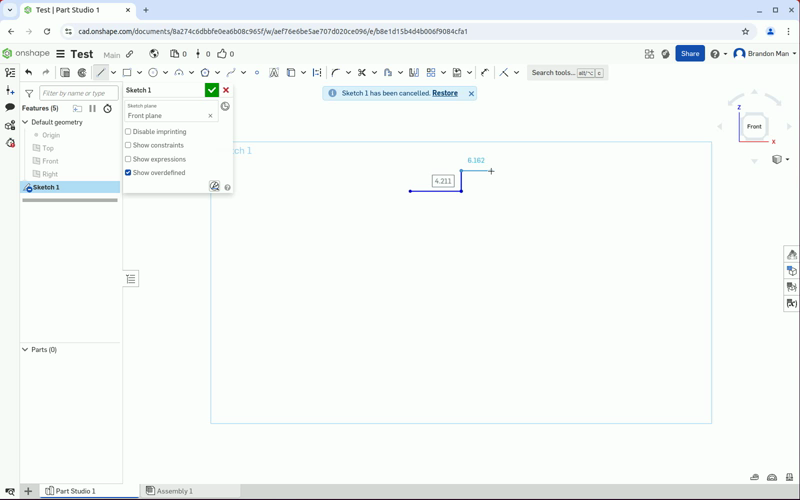
mouse_move(410, 170)
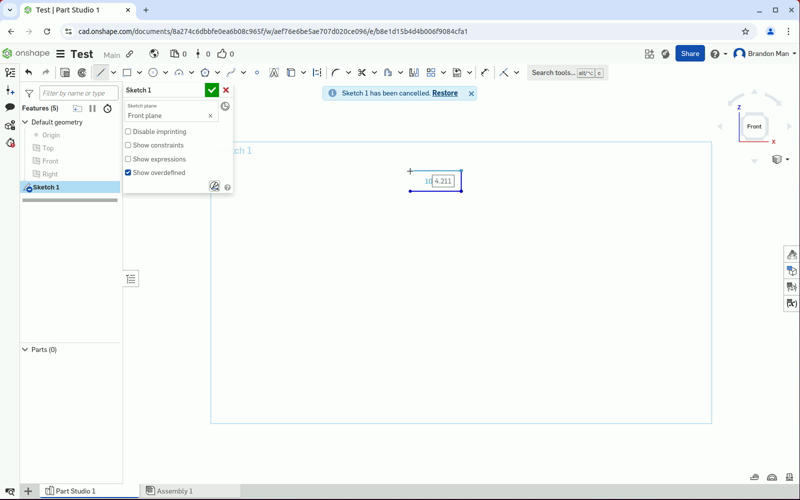
click(410, 170)
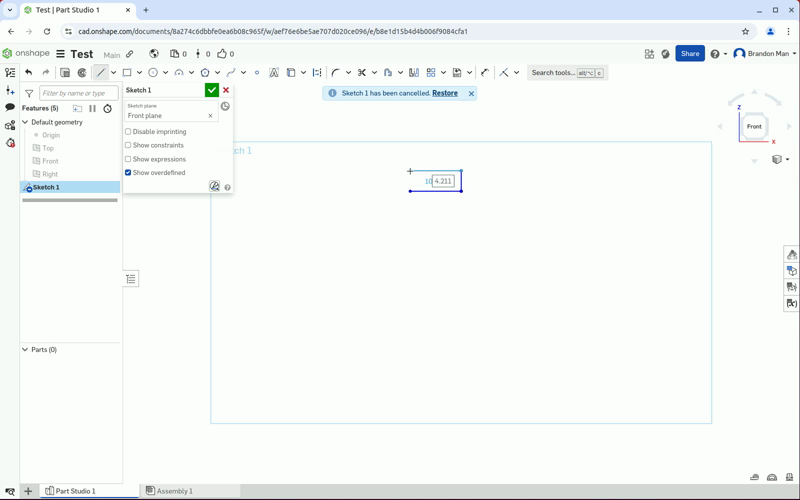
key_up(shift)
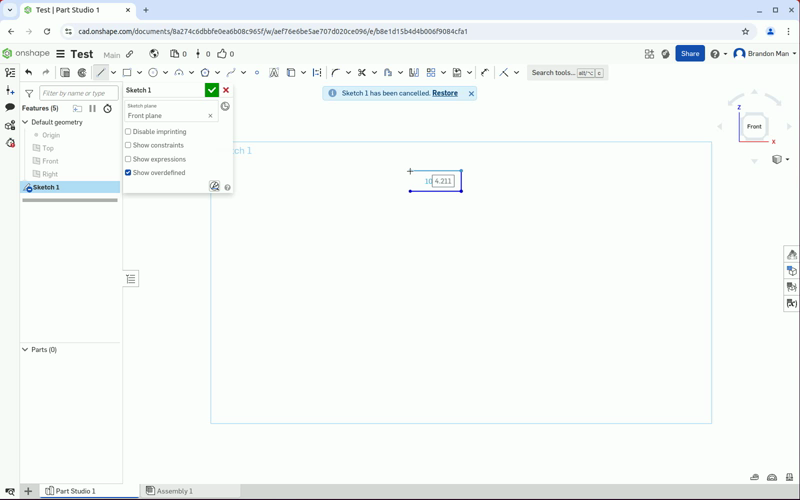
mouse_move(440, 170)
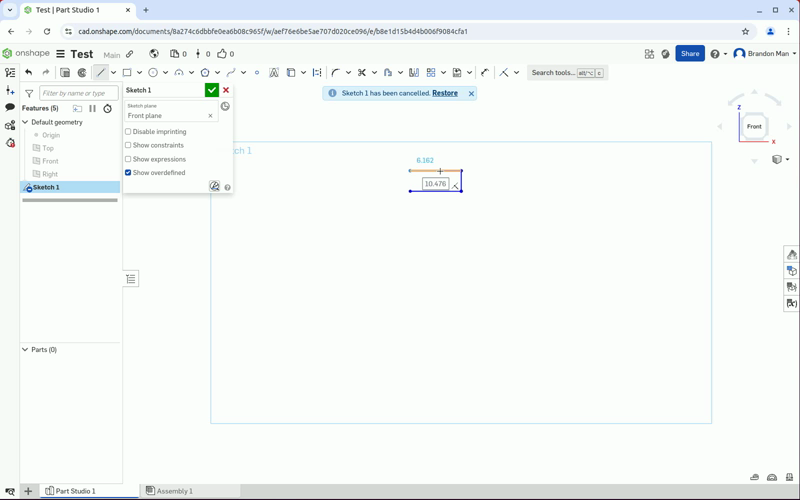
key_down(shift)
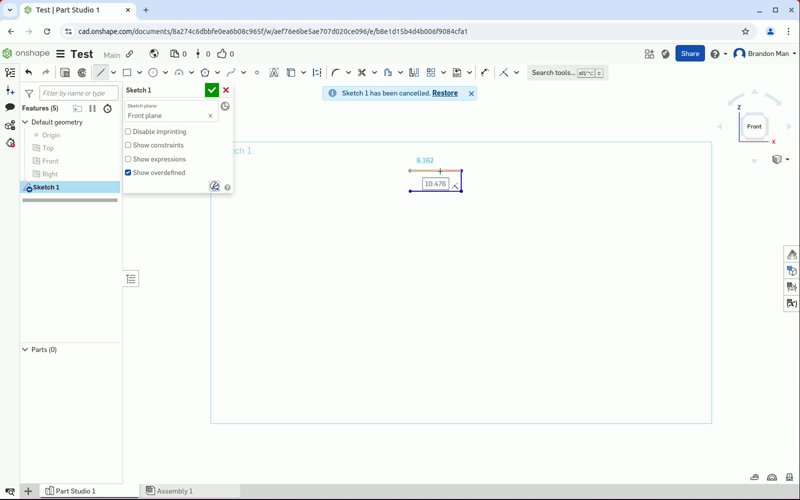
mouse_move(410, 191)
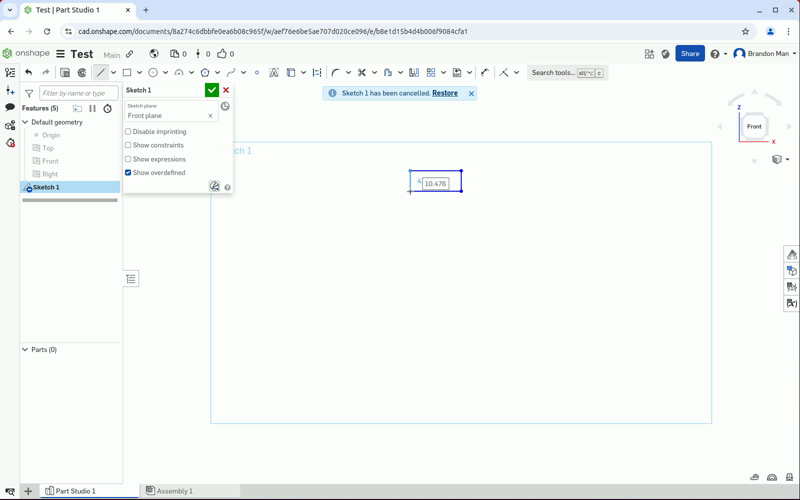
key_up(shift)
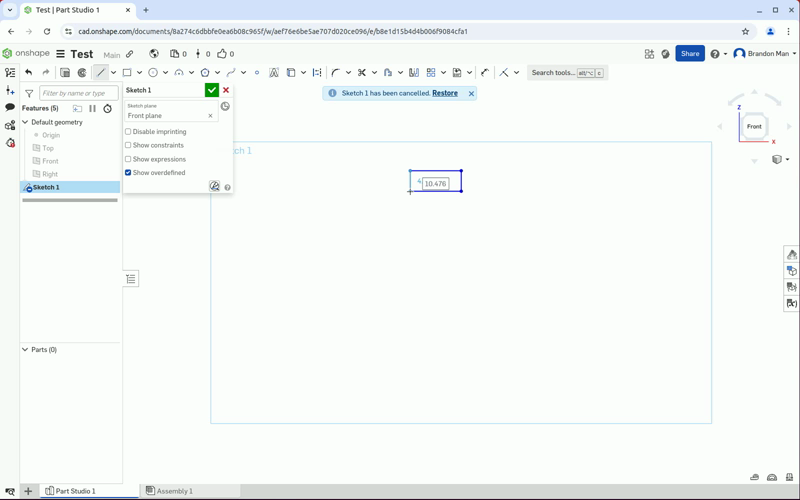
click(410, 191)
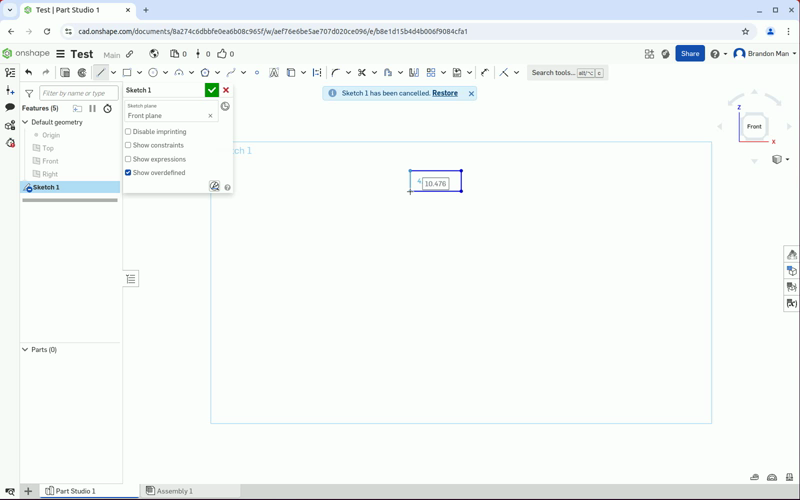
key(esc)
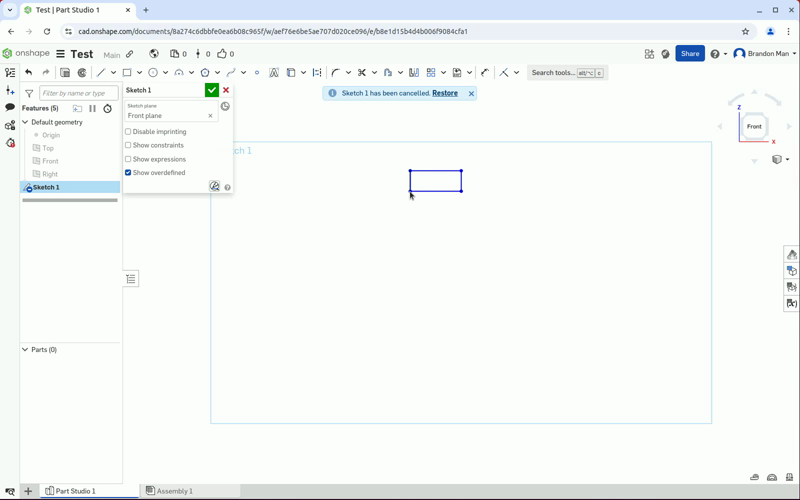
mouse_move(457, 186)
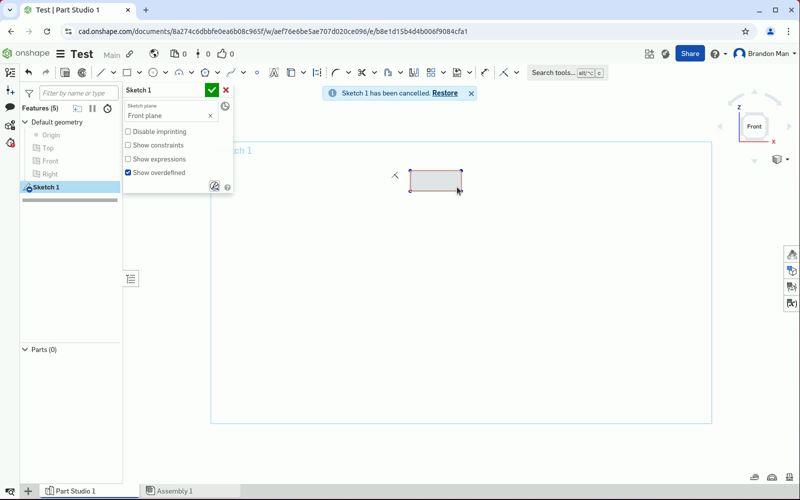
scroll(6)
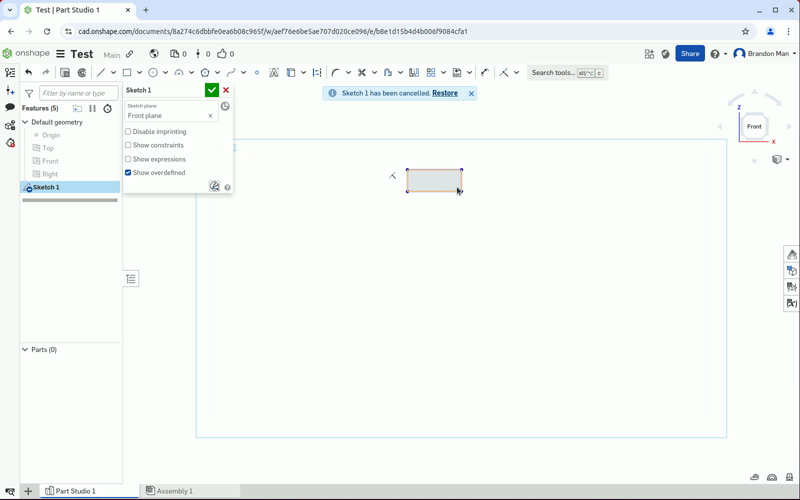
scroll(6)
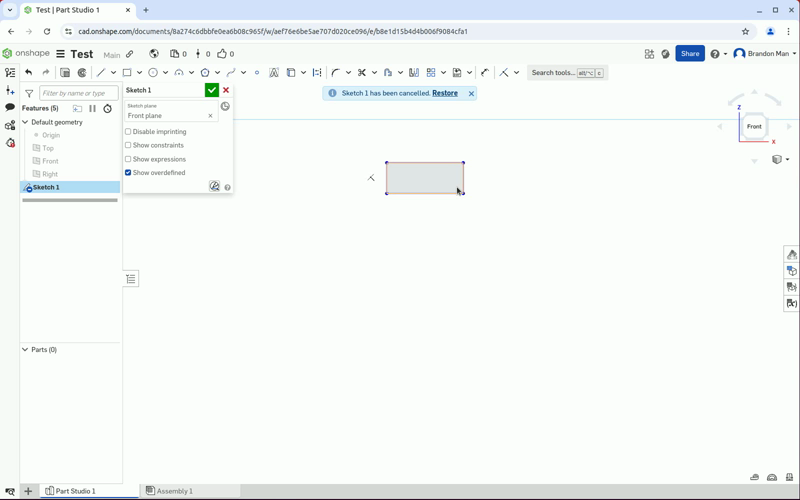
scroll(6)
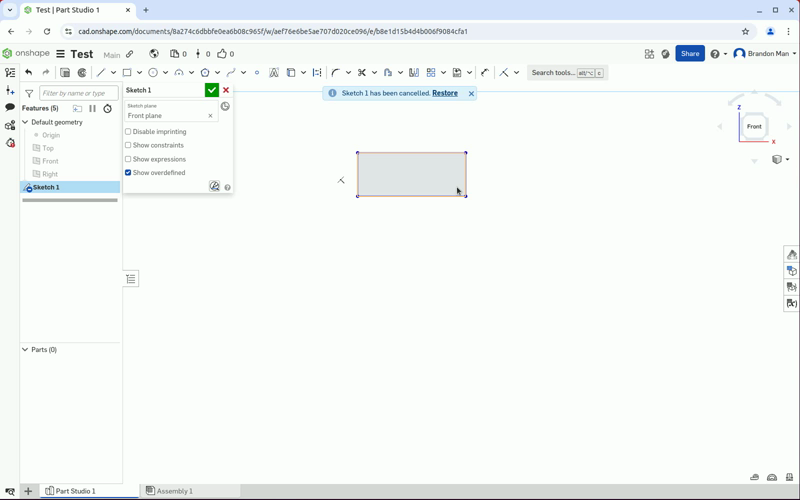
scroll(6)
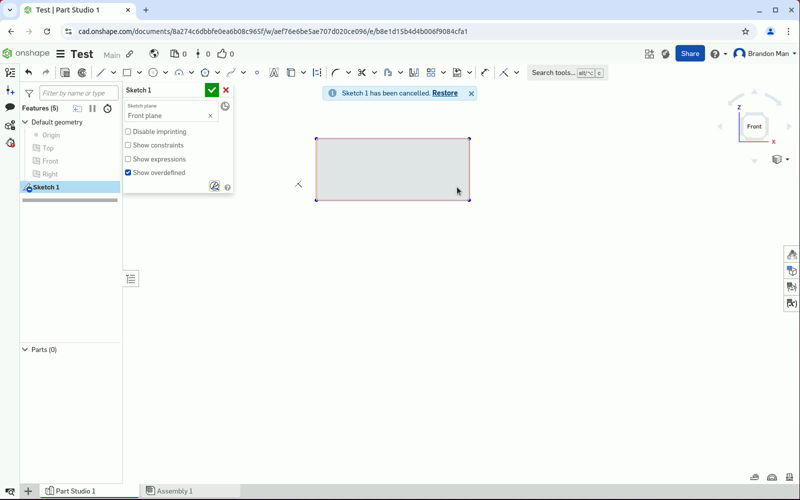
scroll(6)
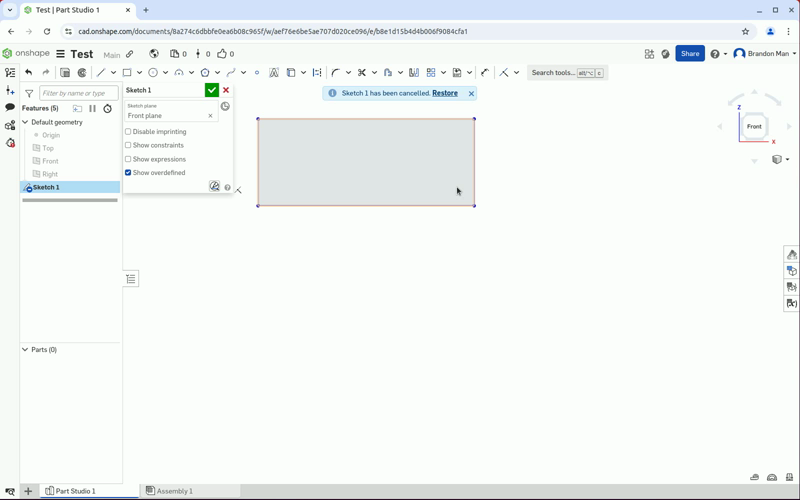
scroll(6)
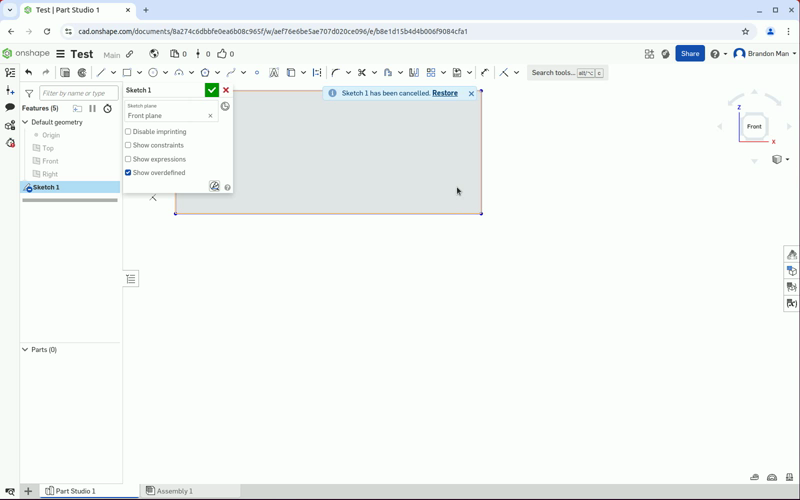
scroll(6)
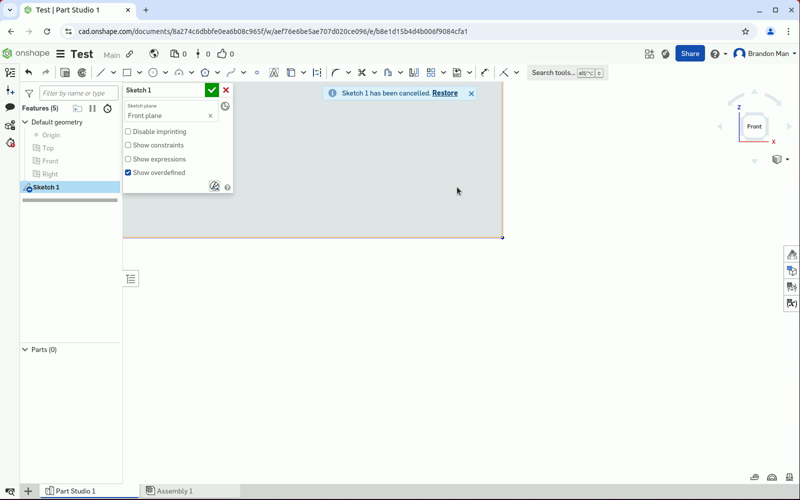
click(457, 186)
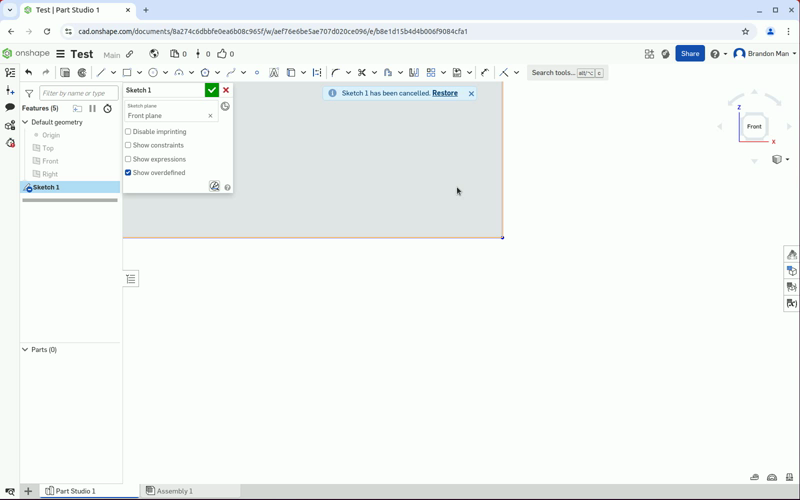
scroll(-6)
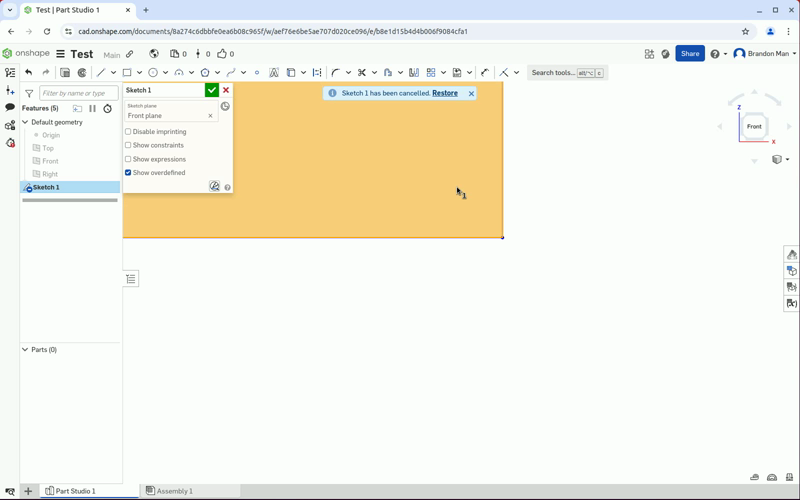
scroll(-6)
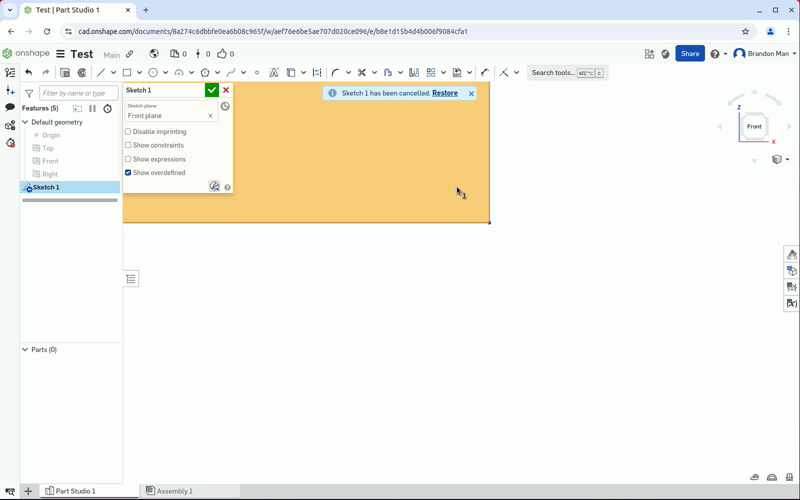
scroll(-6)
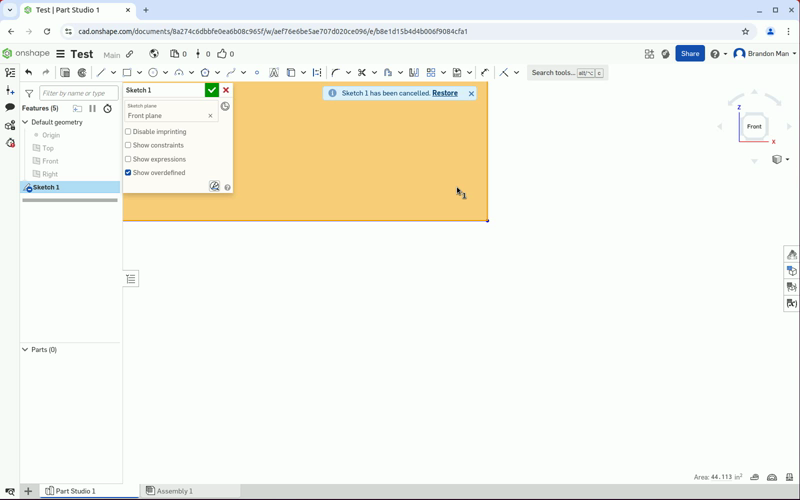
scroll(-6)
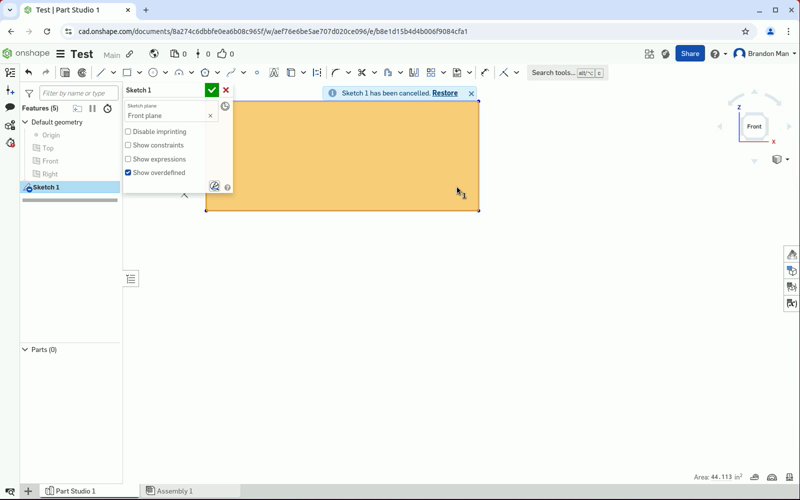
scroll(-6)
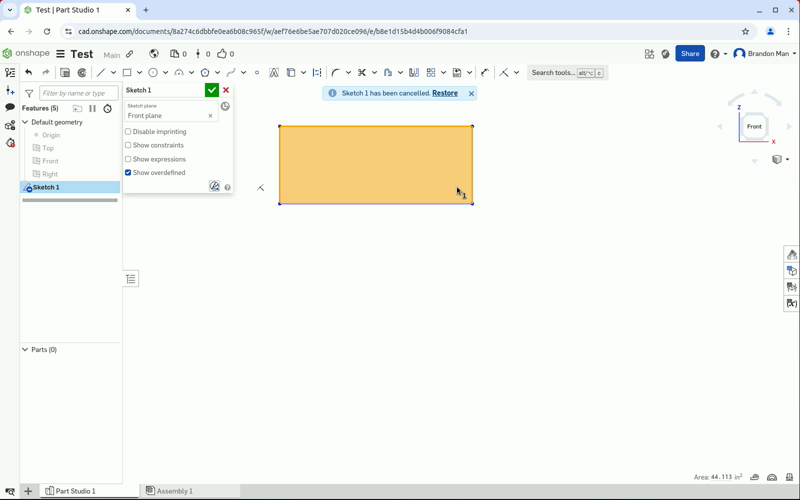
scroll(-6)
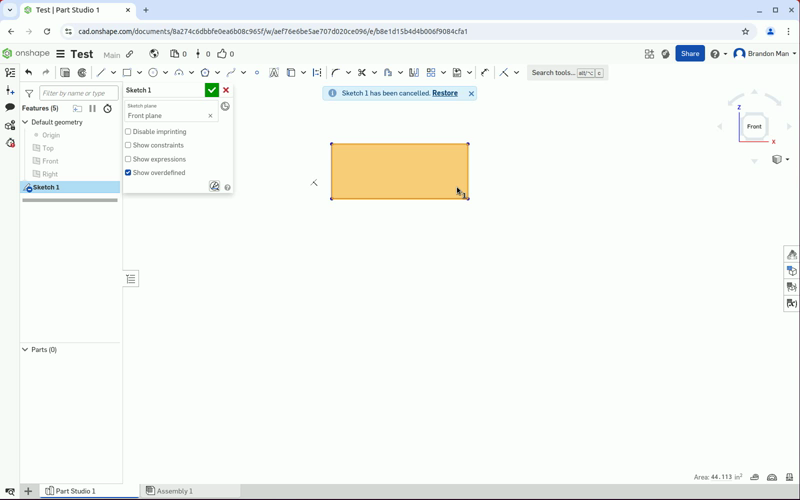
scroll(-6)
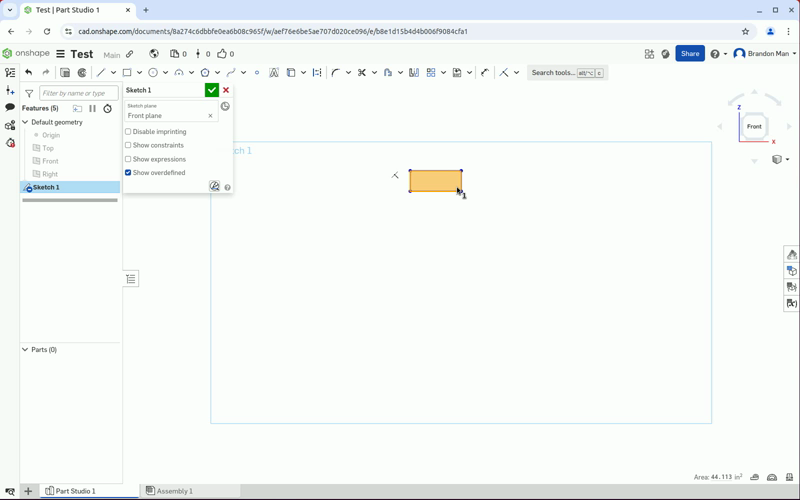
mouse_move(73, 352)
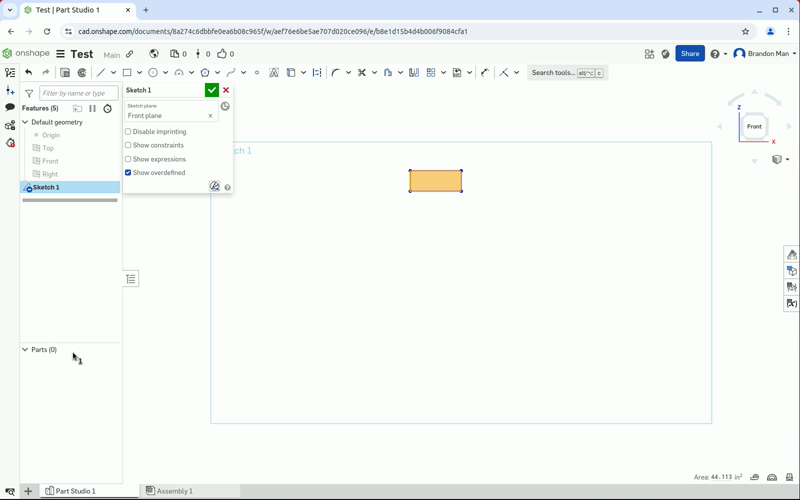
key(shift+y)
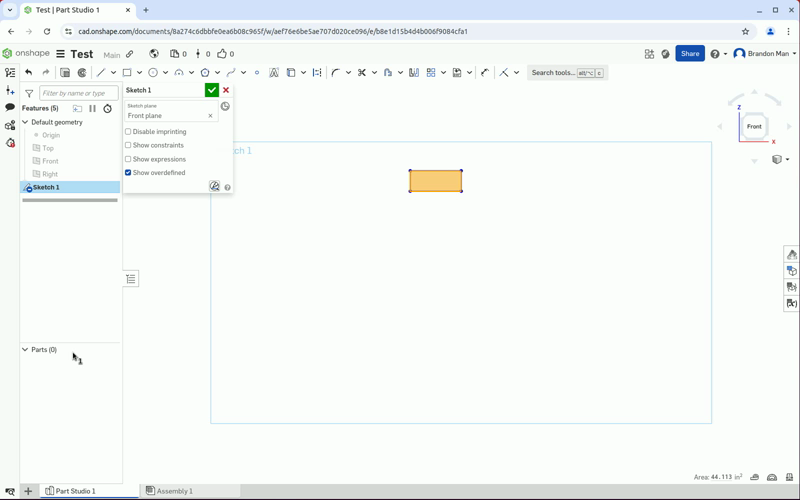
key(shift+e)
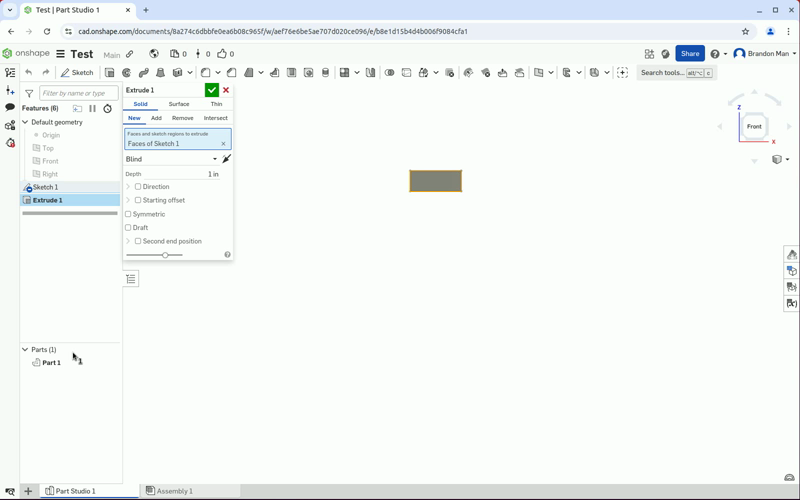
mouse_move(143, 106)
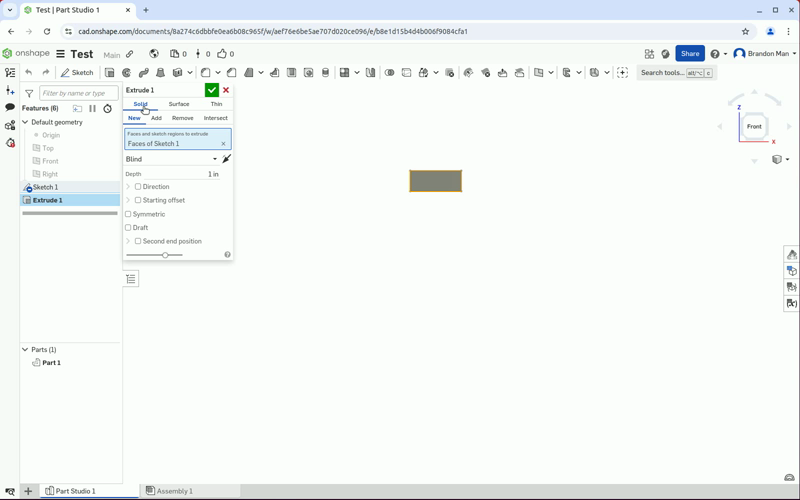
click(143, 106)
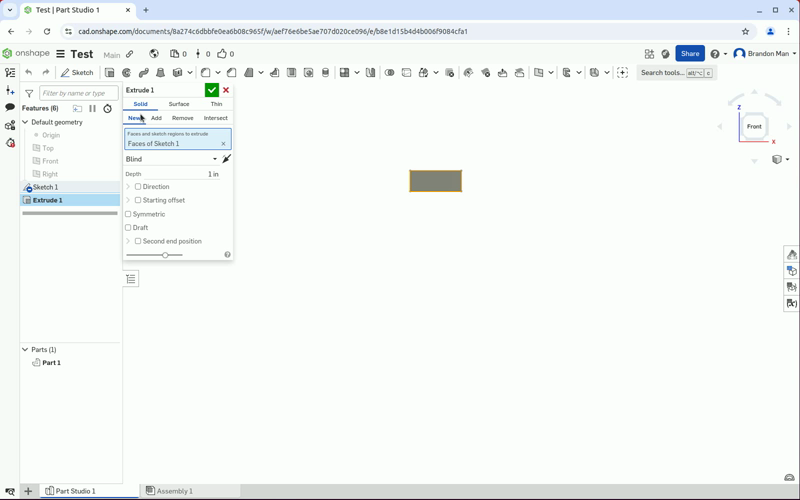
mouse_move(137, 120)
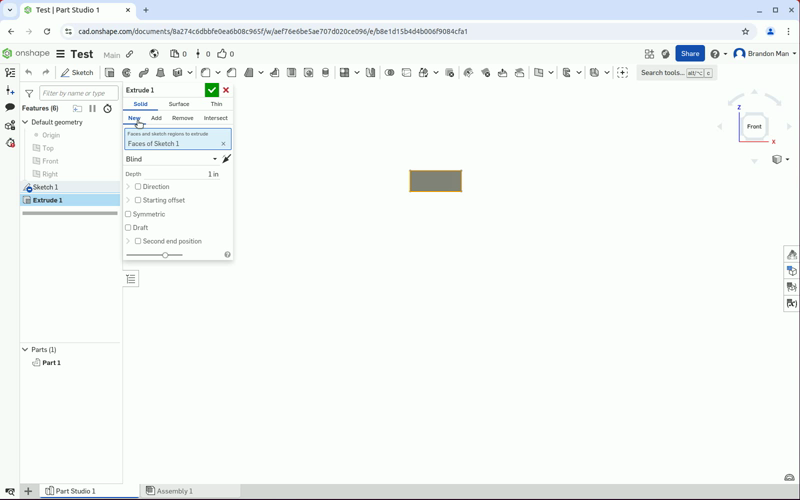
click(137, 120)
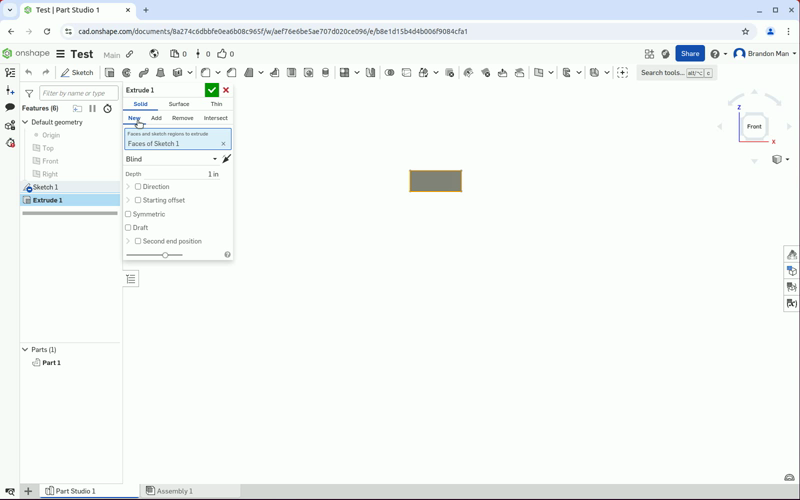
key(tab, 4)
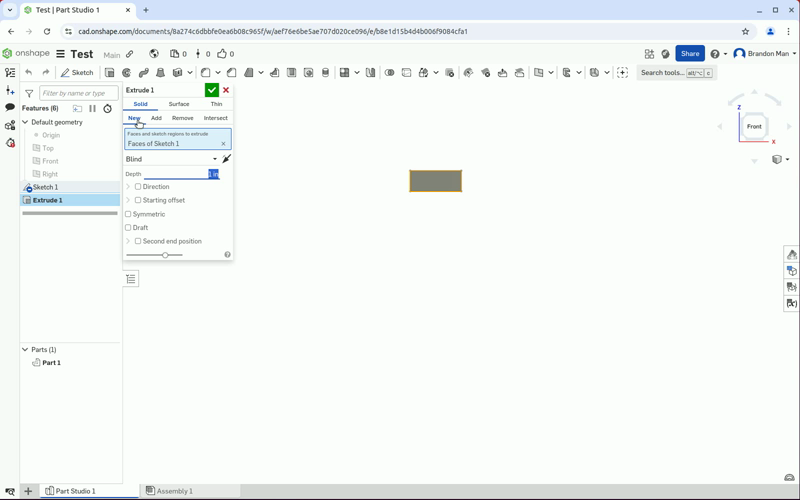
text(4.814)
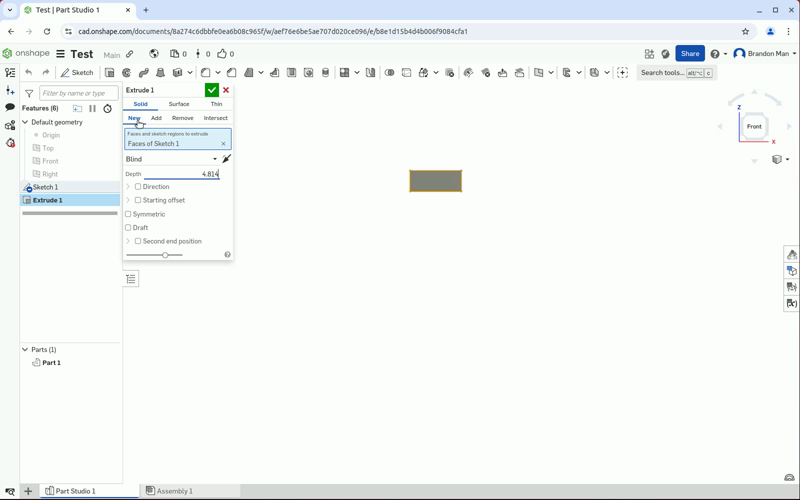
key(enter)
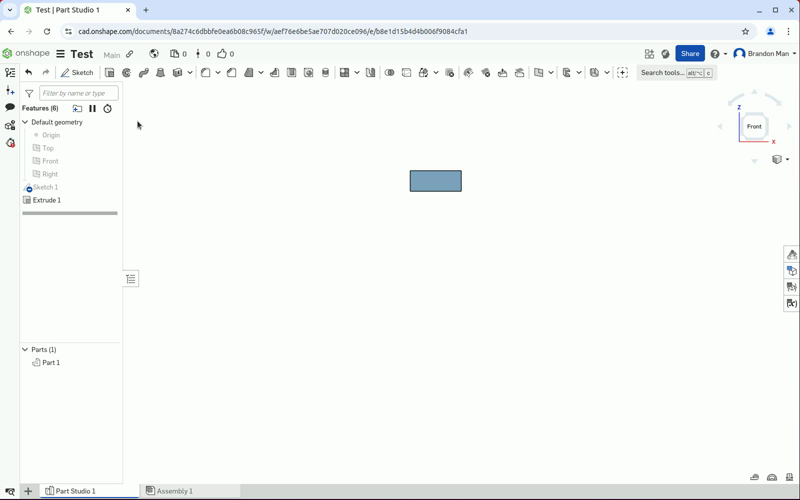
key(shift+h)
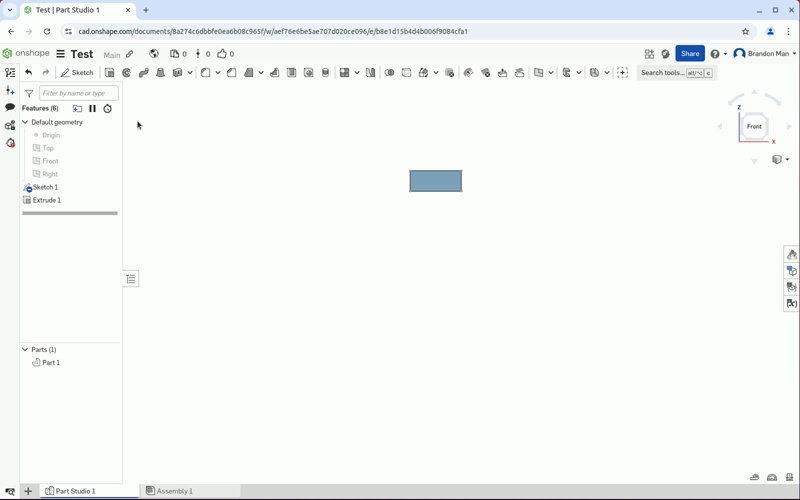
key(shift+h)
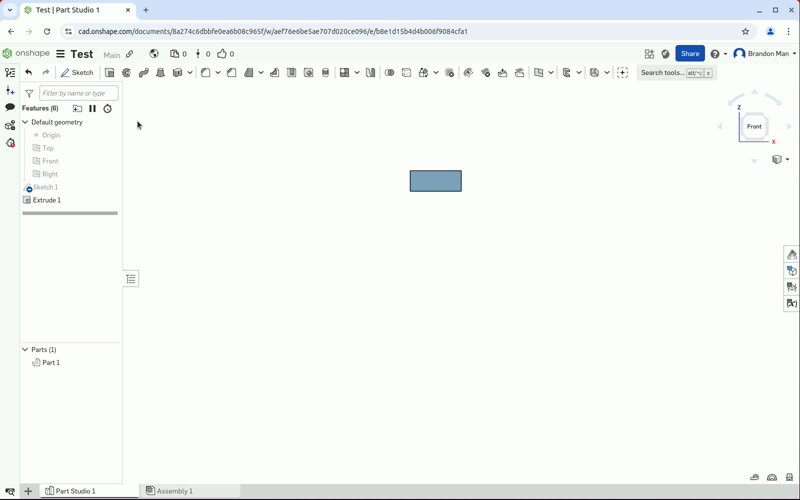
mouse_move(73, 189)
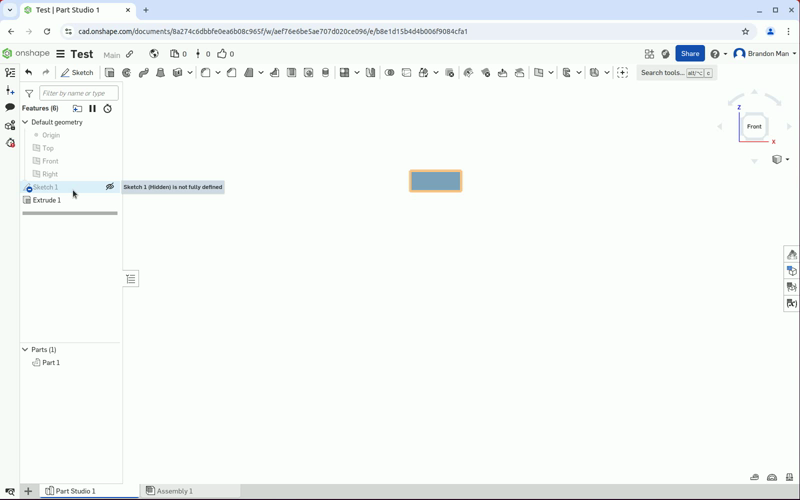
click(73, 189)
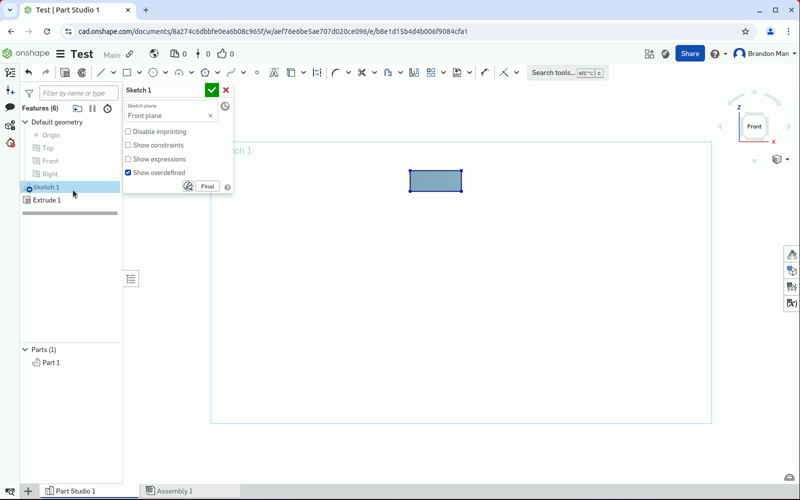
mouse_move(229, 92)
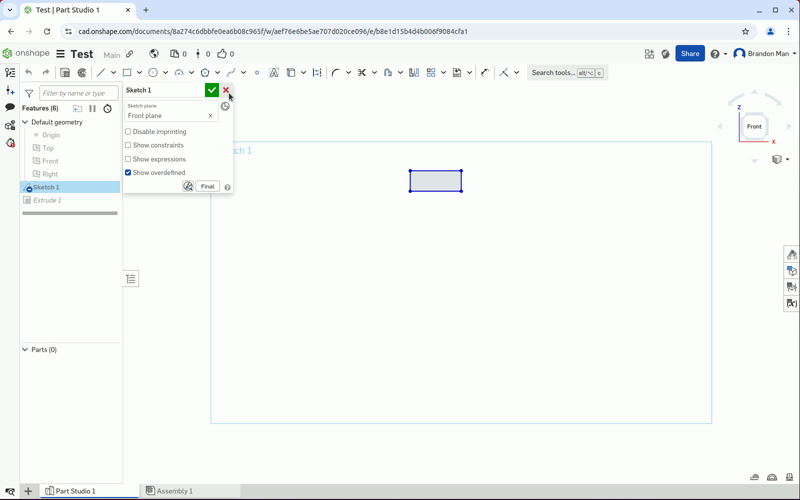
click(229, 92)
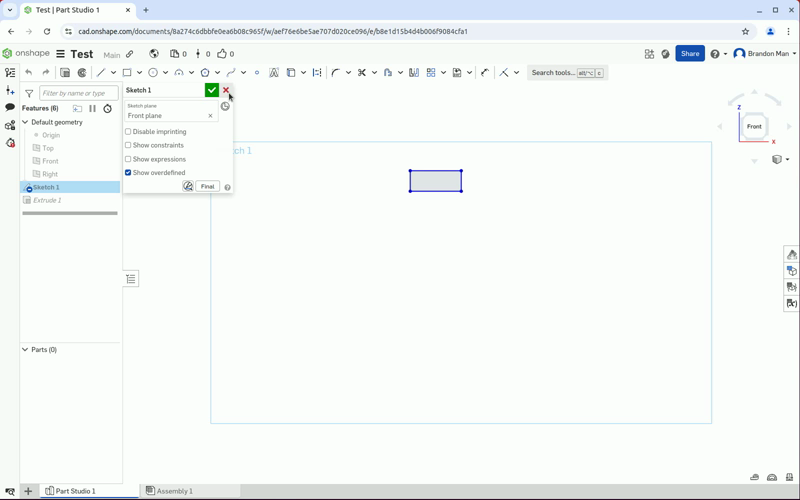
key(shift+s)
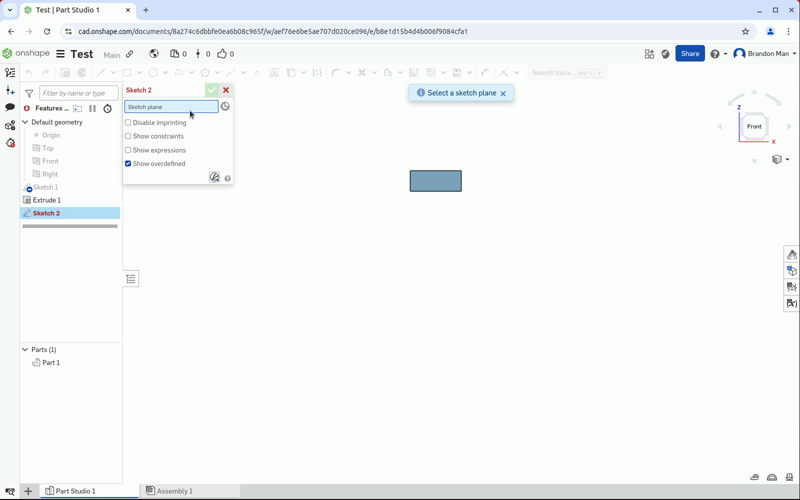
mouse_move(73, 163)
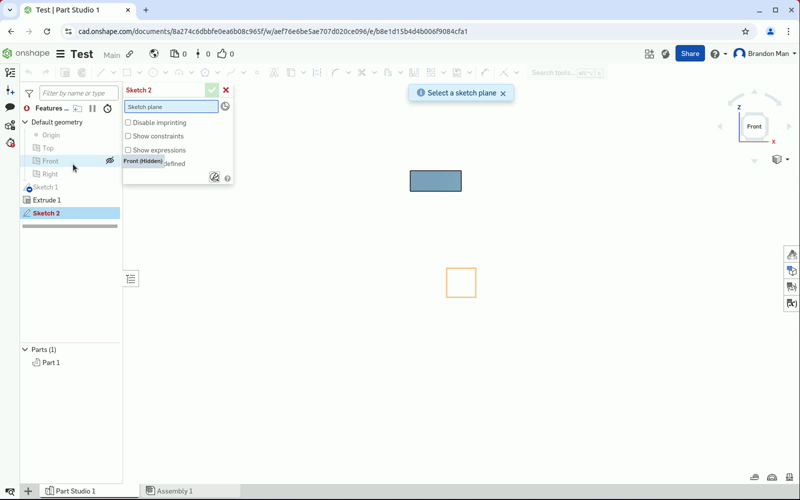
click(73, 163)
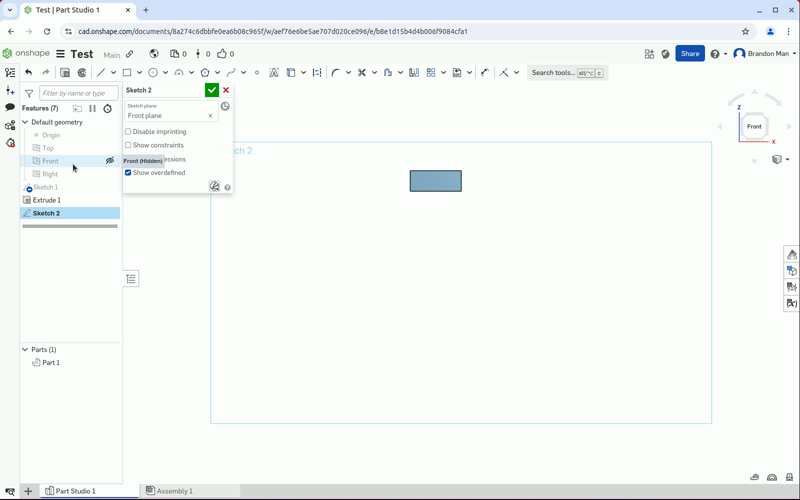
mouse_move(73, 352)
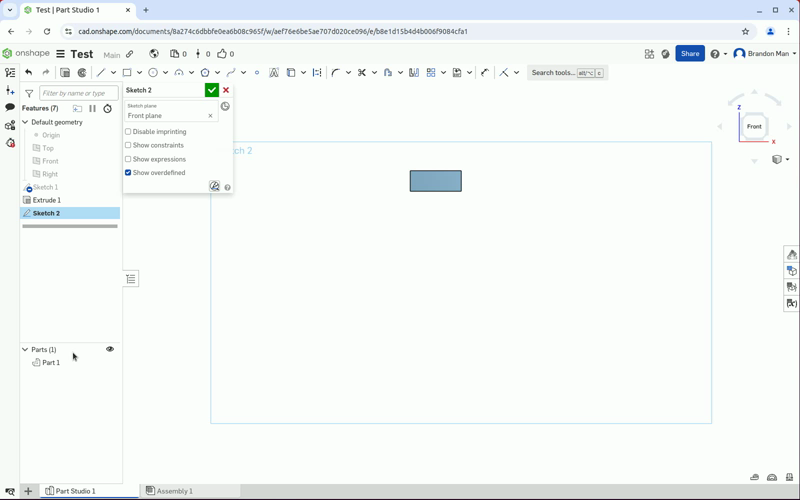
key(y)
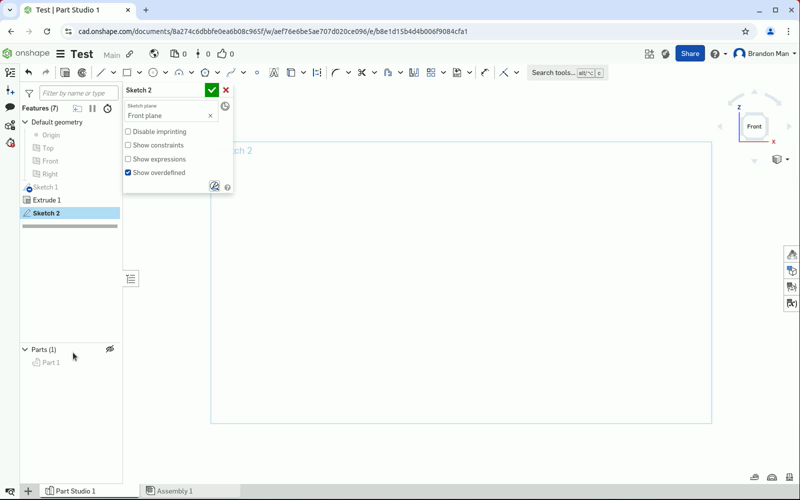
key(l)
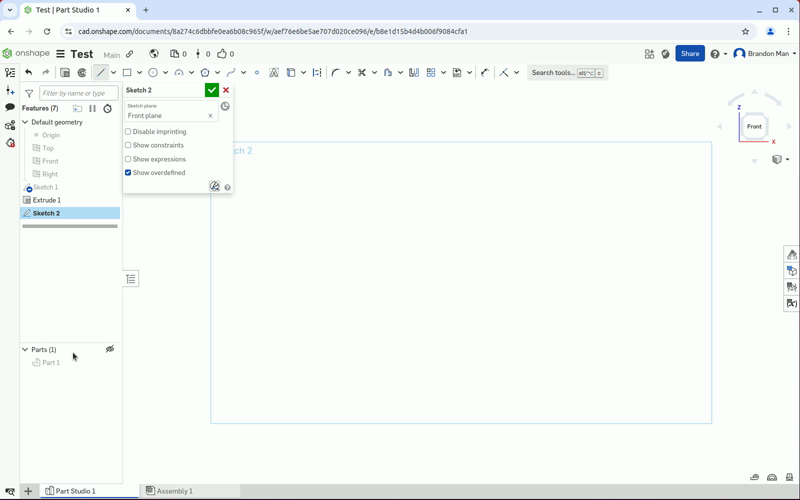
key_down(shift)
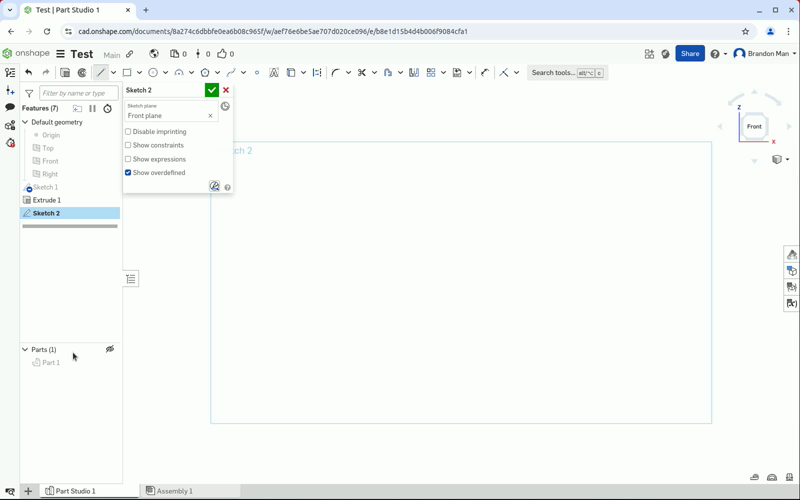
mouse_move(491, 236)
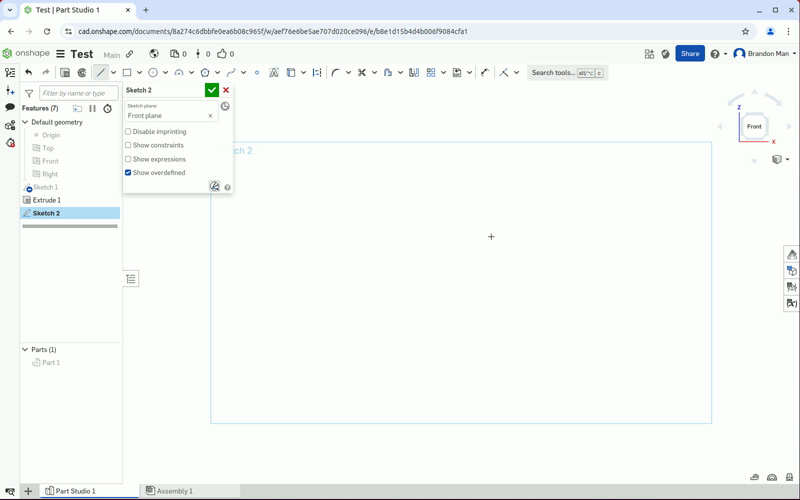
click(491, 236)
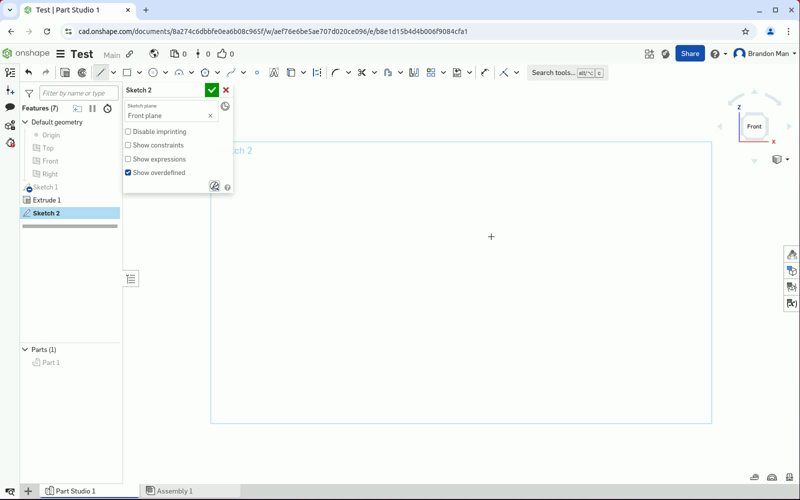
key_up(shift)
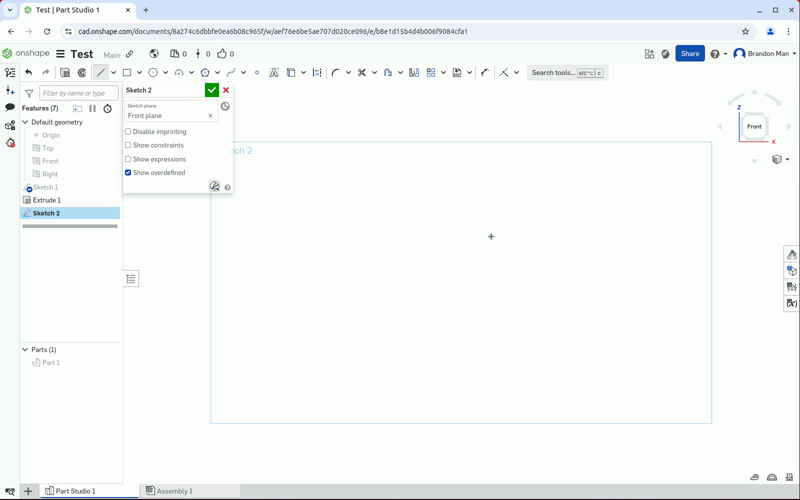
key_down(shift)
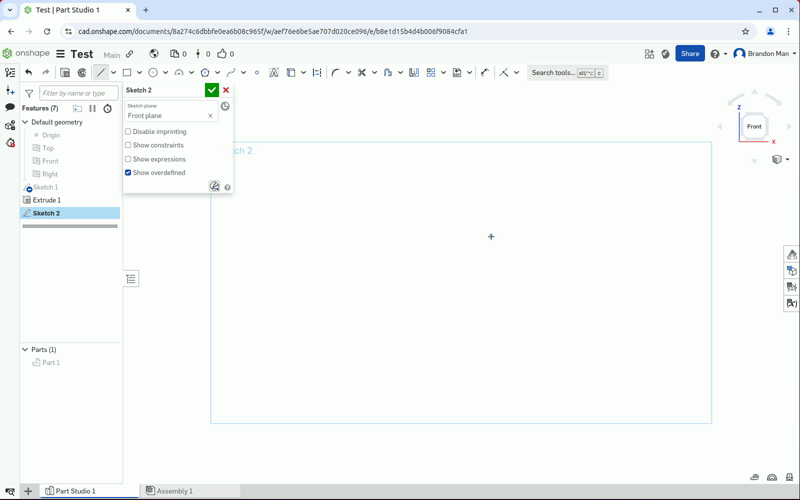
mouse_move(521, 236)
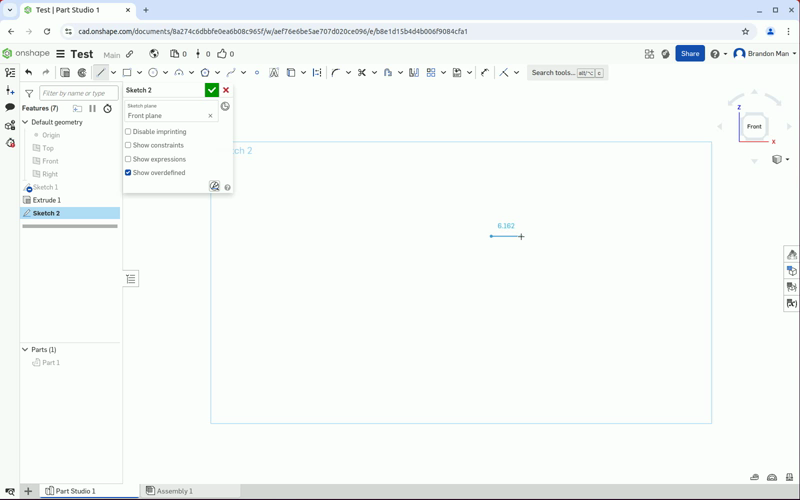
mouse_move(549, 236)
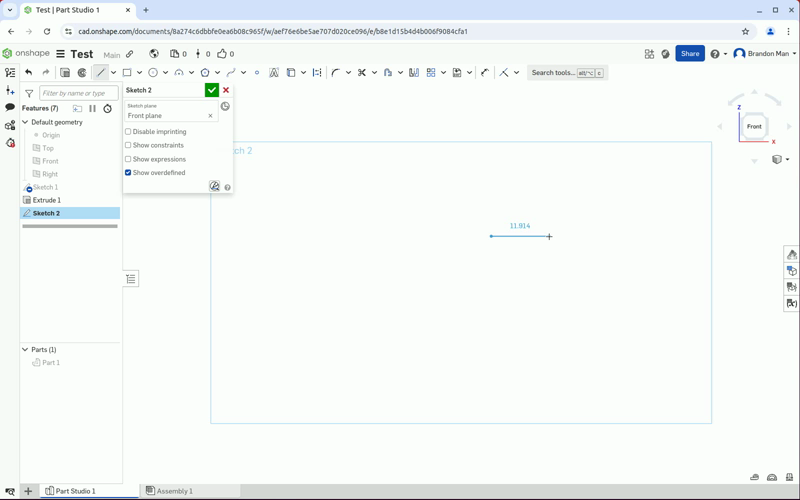
click(549, 236)
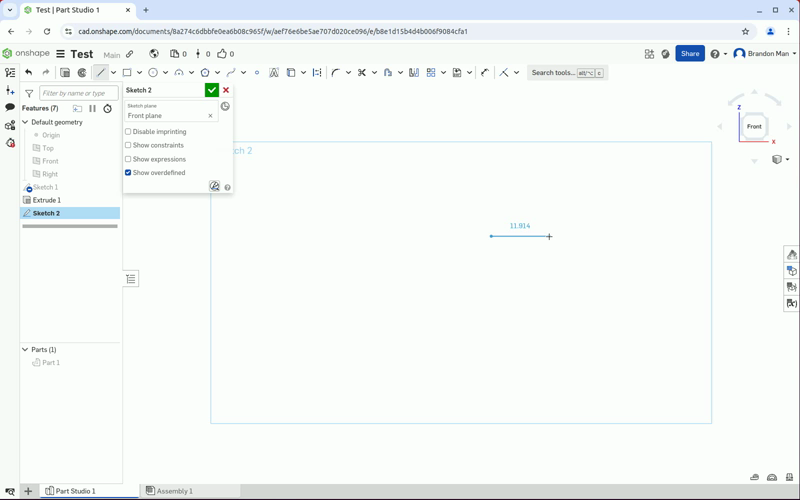
key_up(shift)
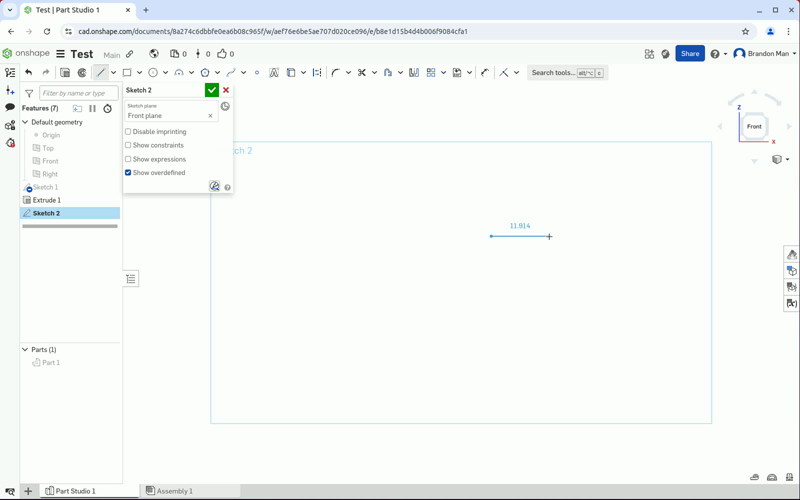
key_down(shift)
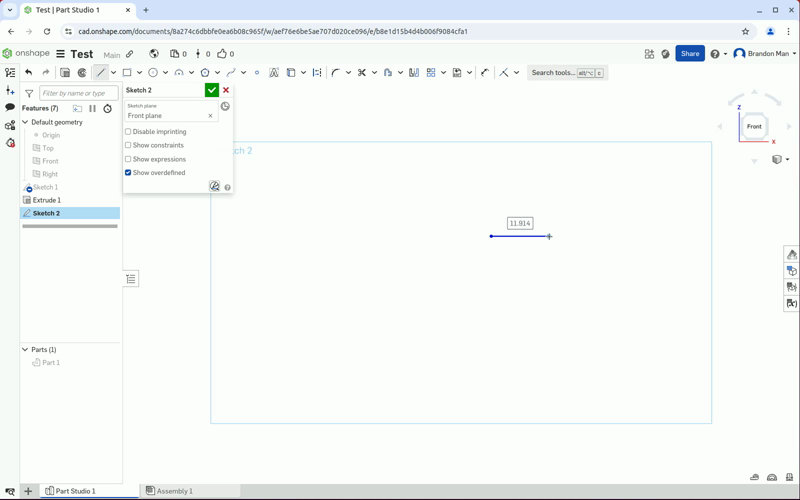
mouse_move(579, 236)
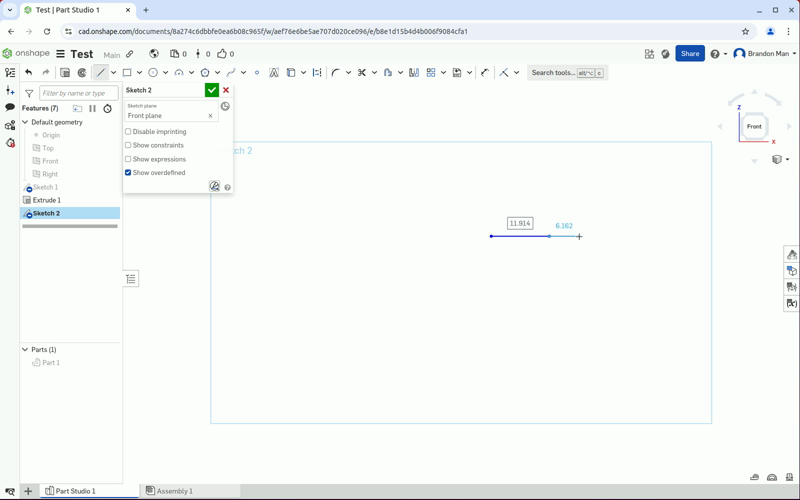
mouse_move(549, 199)
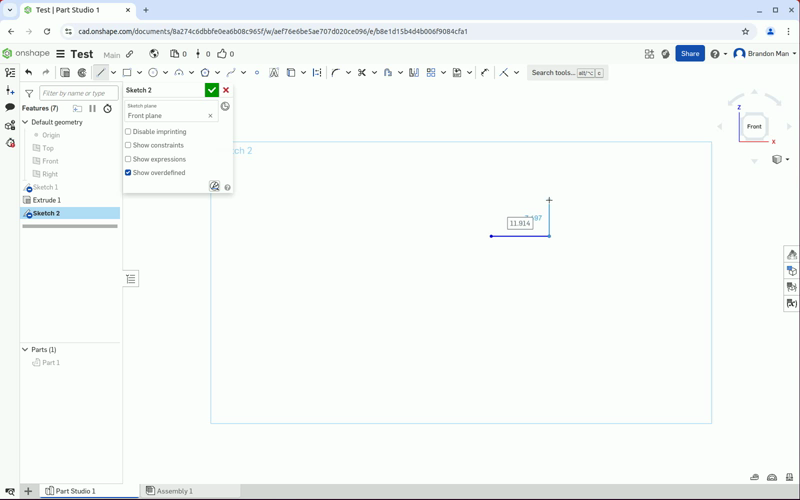
click(549, 199)
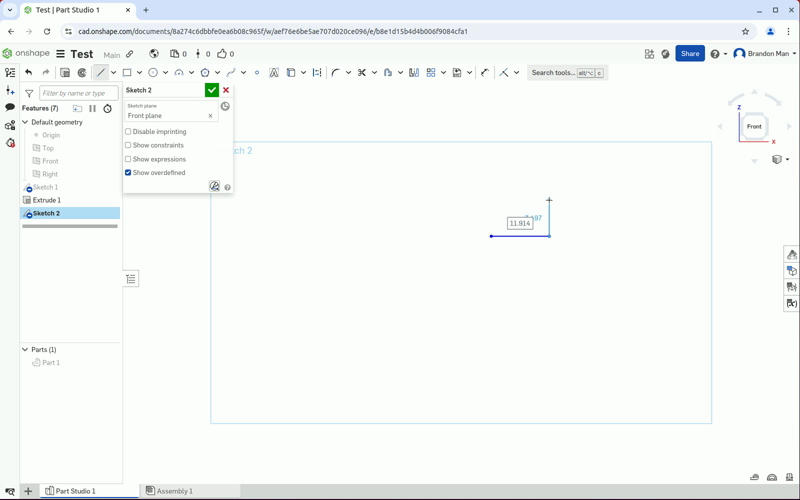
key_up(shift)
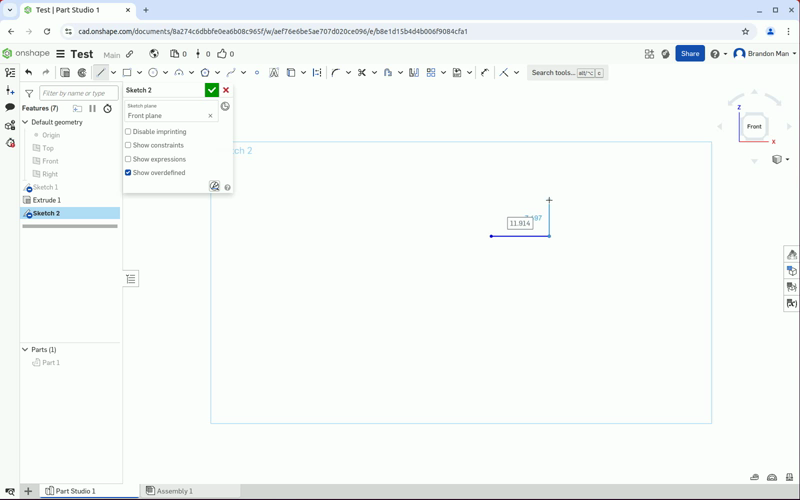
key_down(shift)
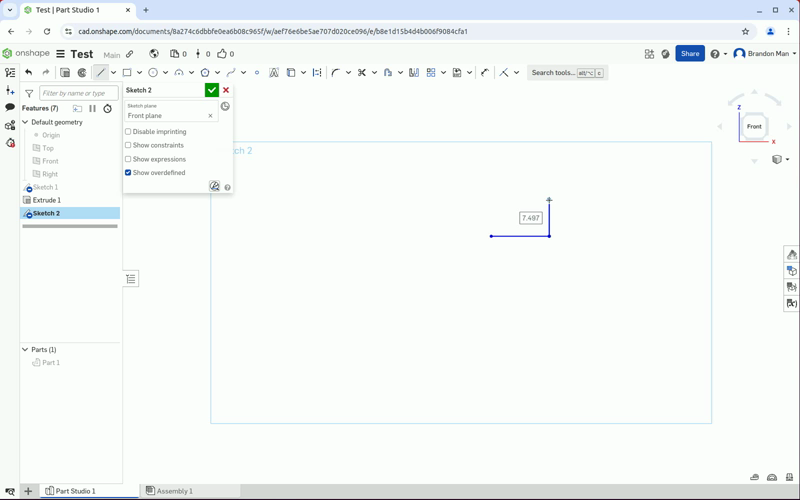
mouse_move(579, 199)
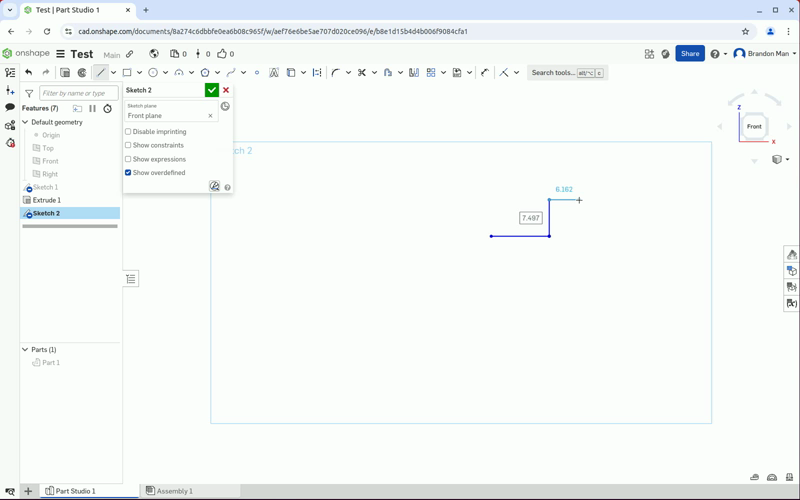
mouse_move(491, 199)
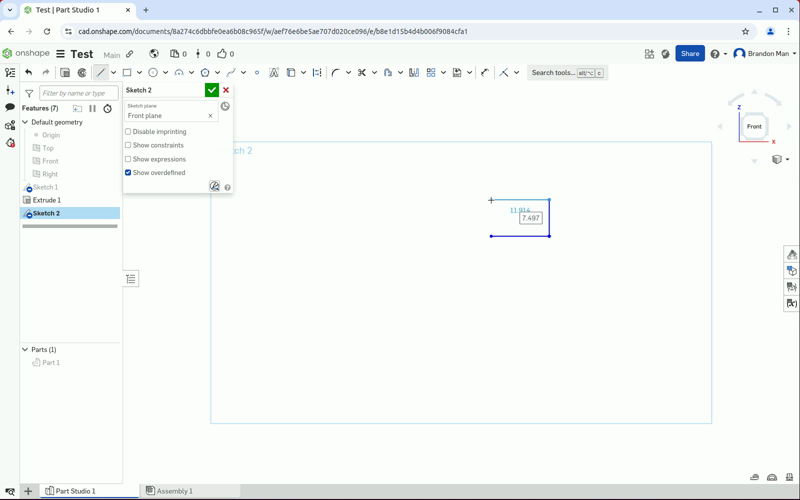
click(491, 199)
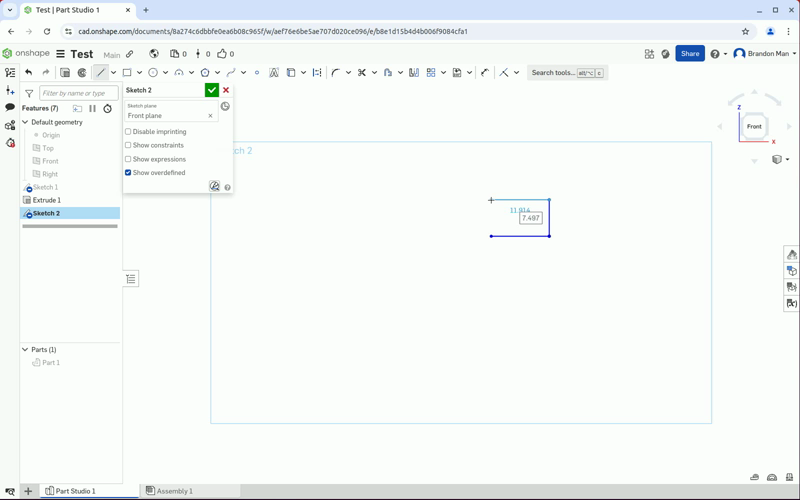
key_up(shift)
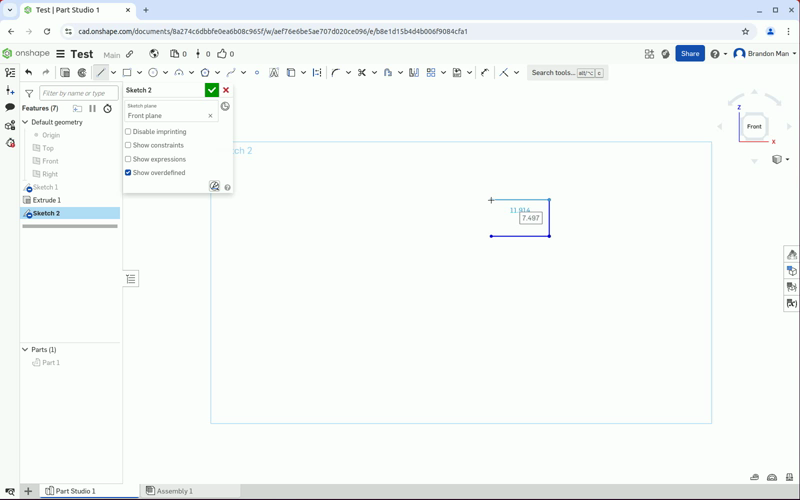
mouse_move(521, 199)
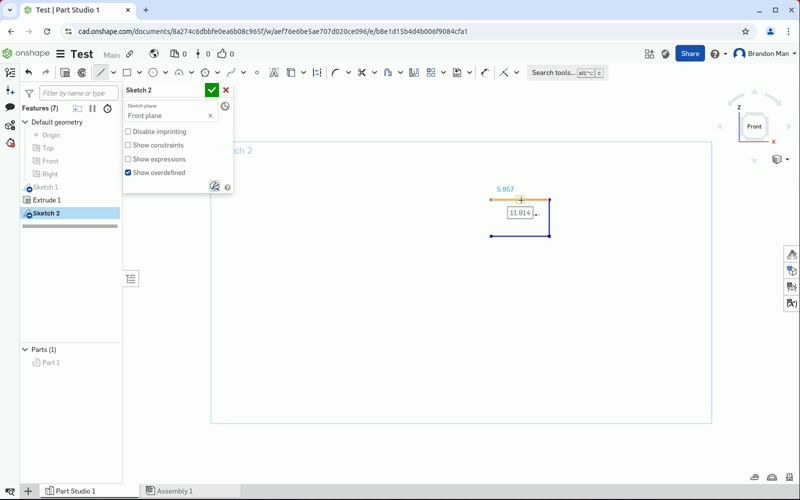
key_down(shift)
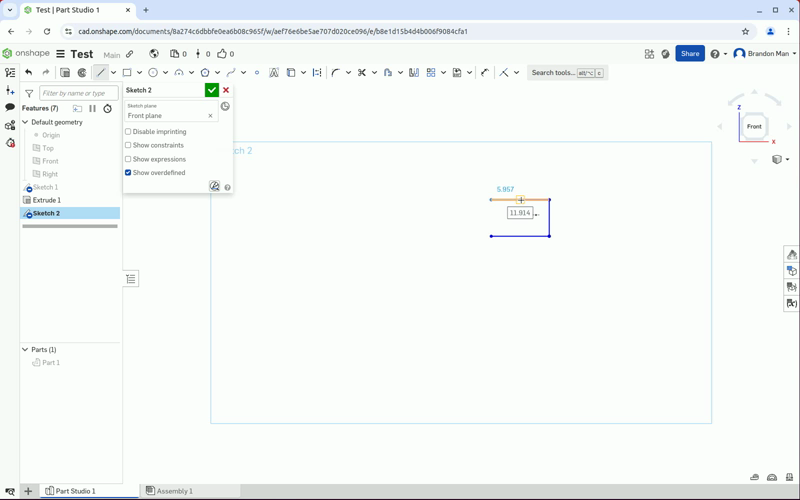
mouse_move(491, 236)
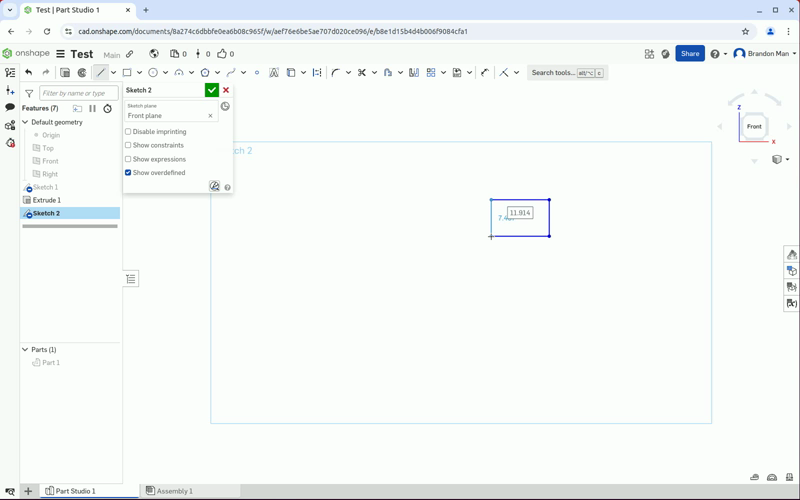
key_up(shift)
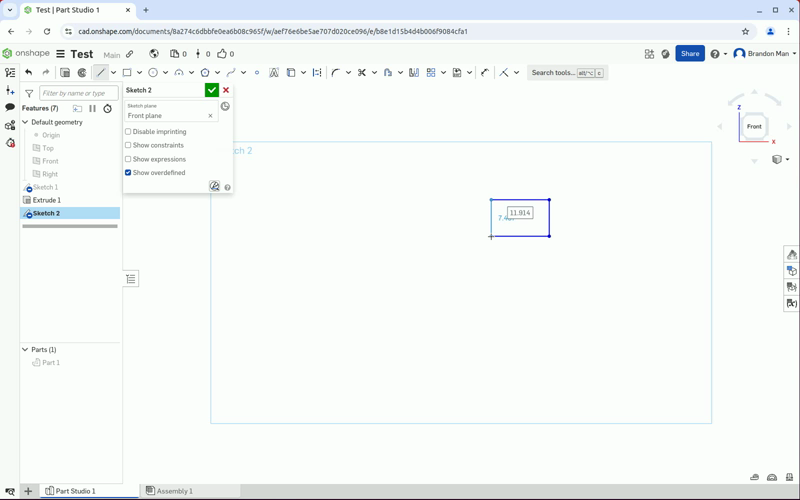
click(491, 236)
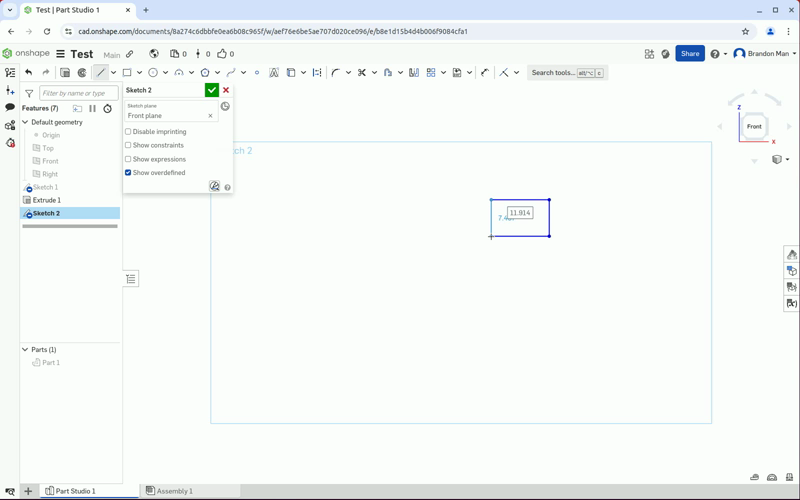
key(esc)
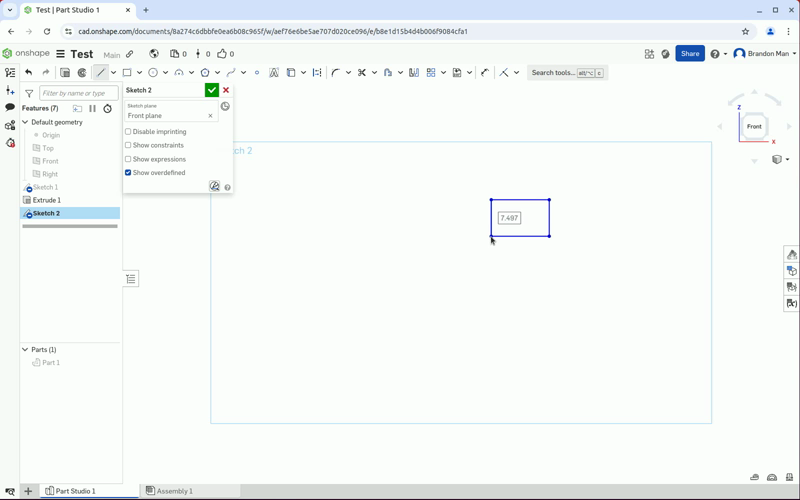
mouse_move(525, 220)
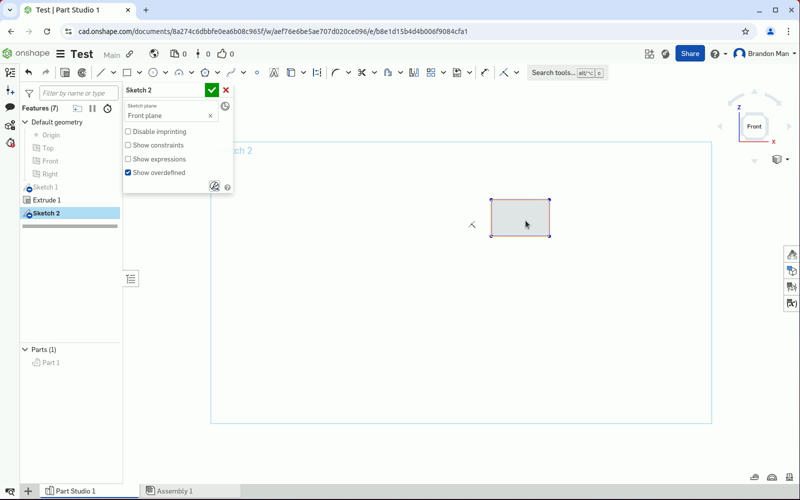
click(525, 220)
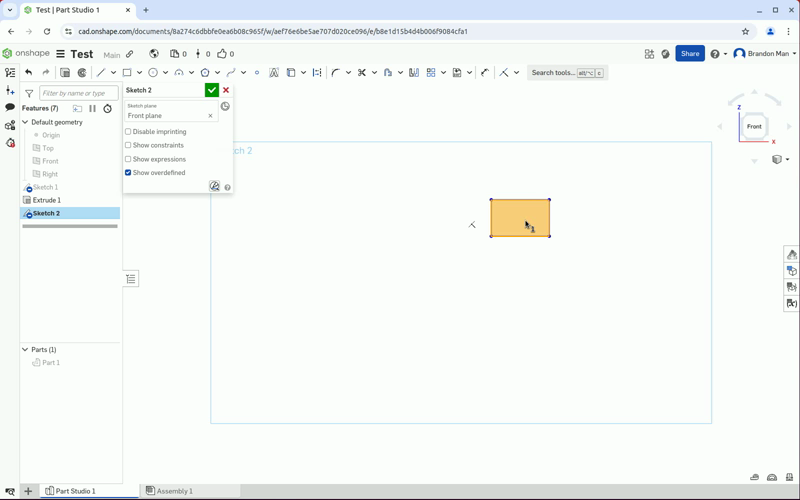
mouse_move(73, 352)
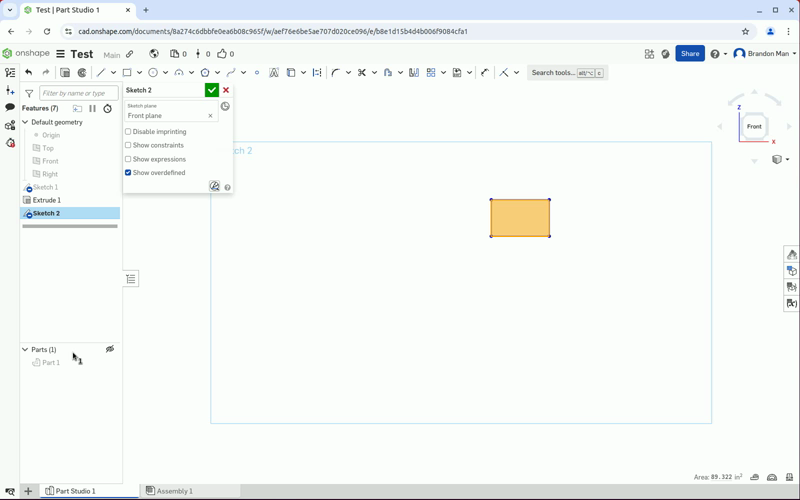
key(shift+y)
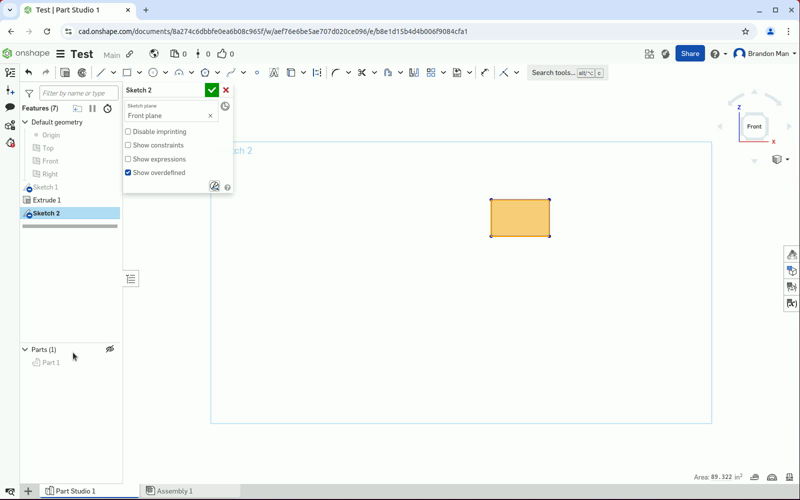
key(shift+e)
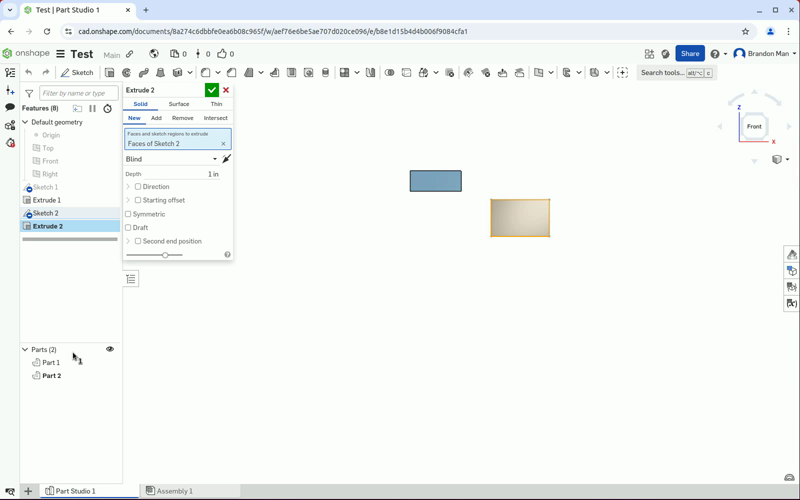
mouse_move(143, 106)
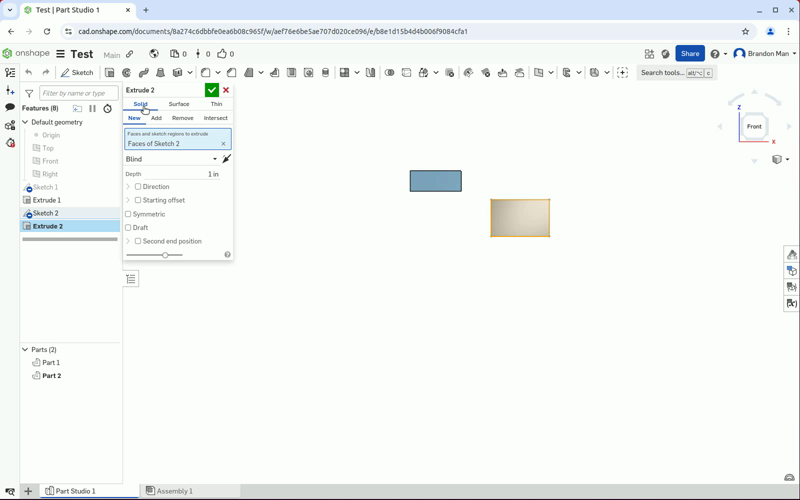
click(143, 106)
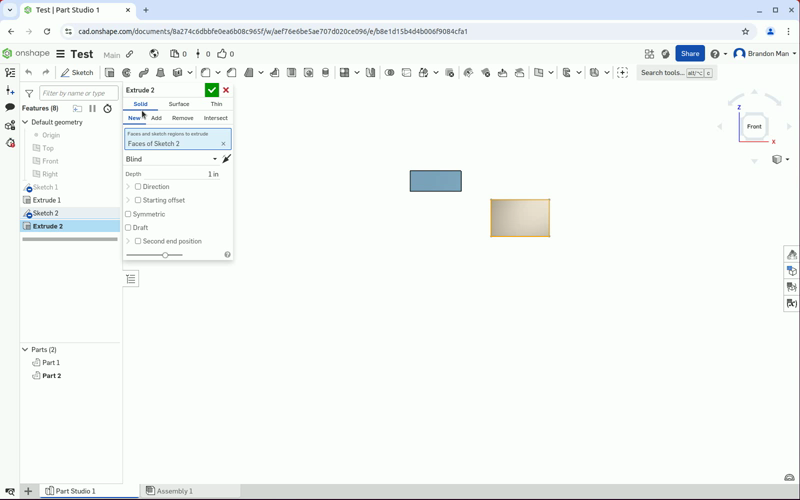
mouse_move(137, 120)
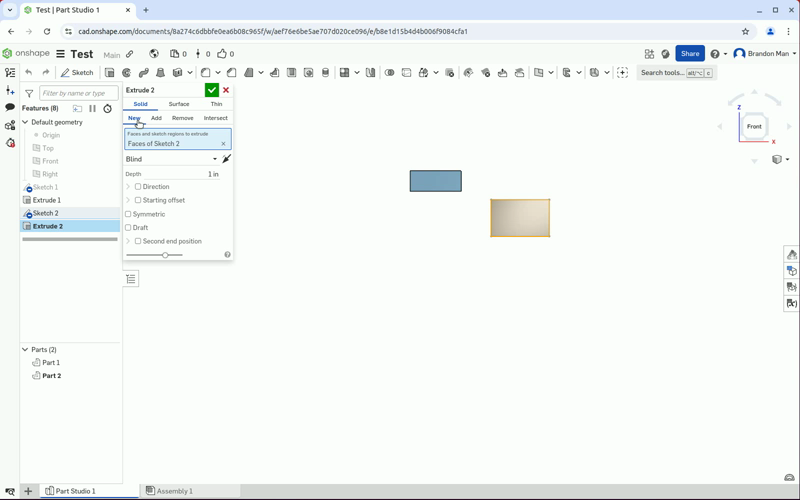
click(137, 120)
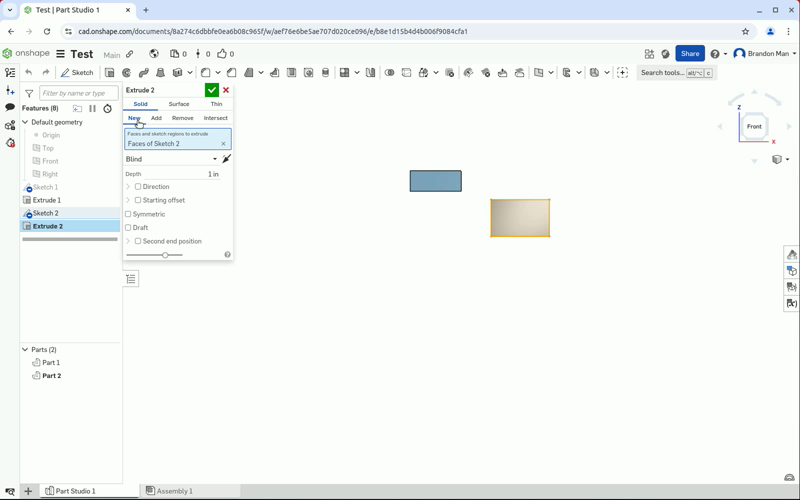
key(tab, 4)
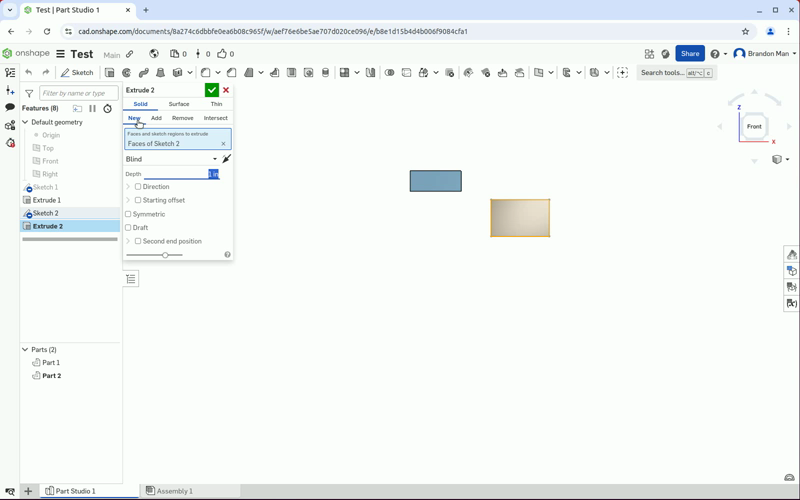
text(4.814)
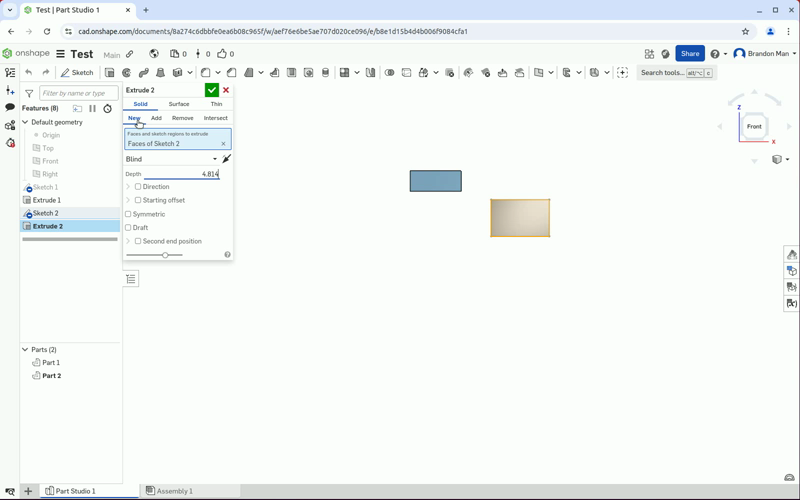
key(enter)
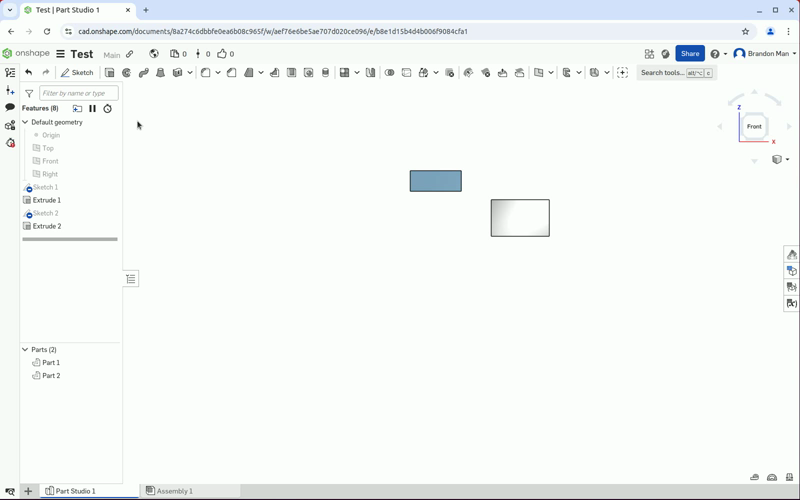
key(shift+h)
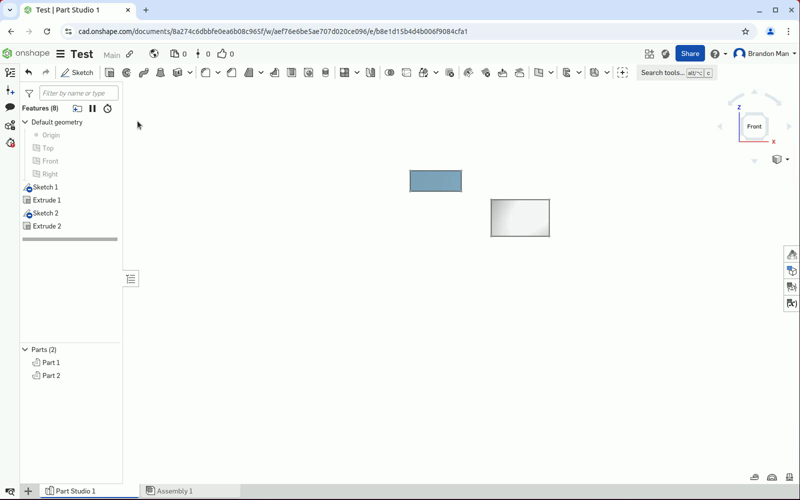
key(shift+h)
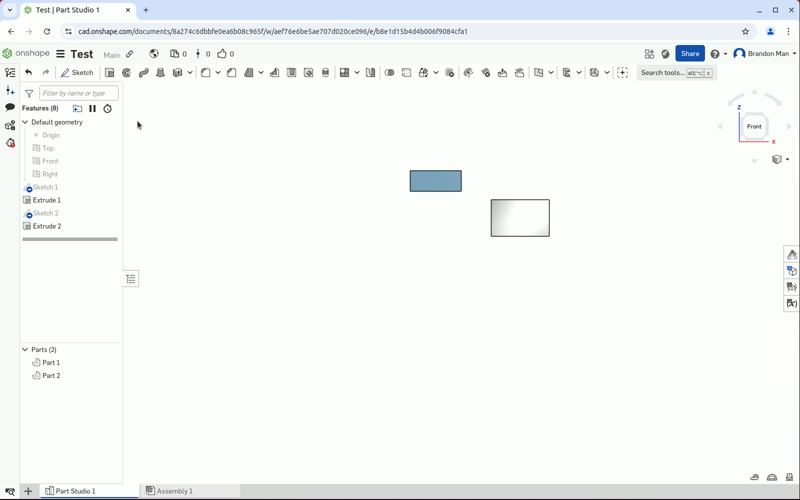
mouse_move(73, 189)
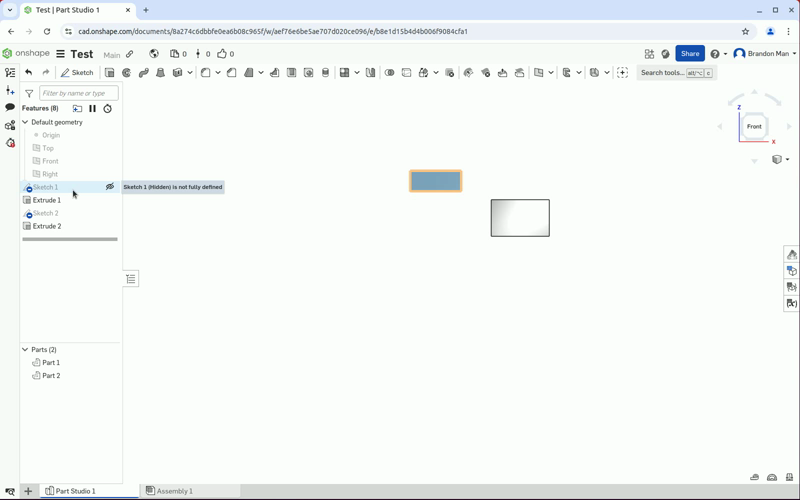
click(73, 189)
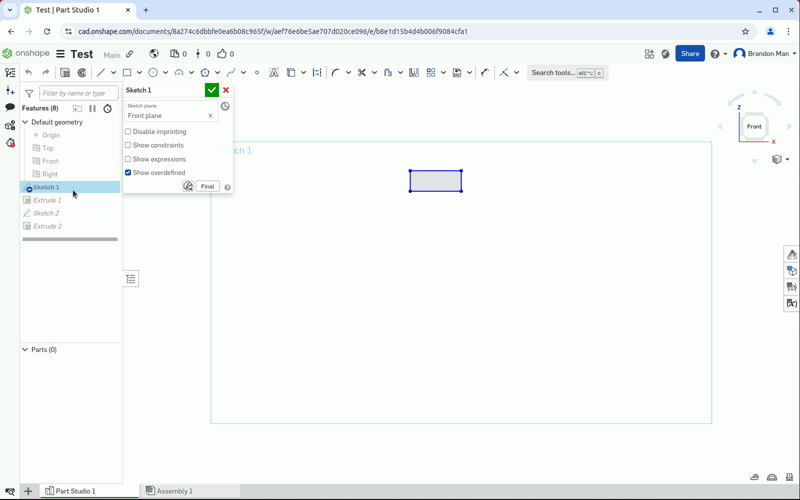
mouse_move(229, 92)
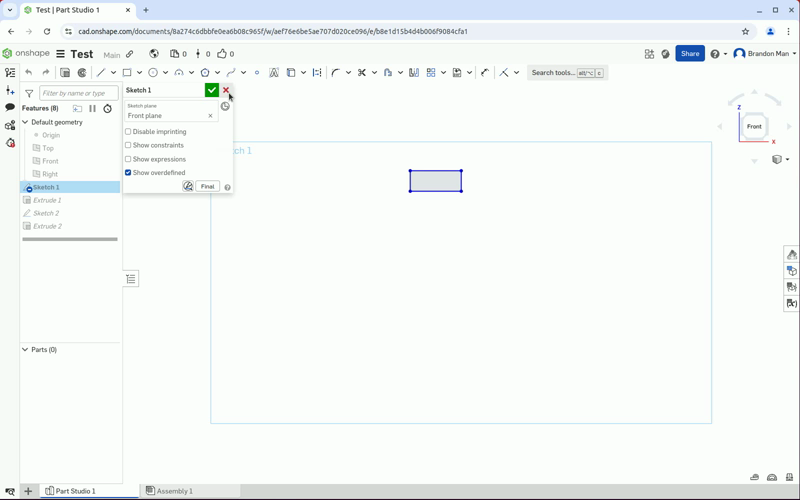
click(229, 92)
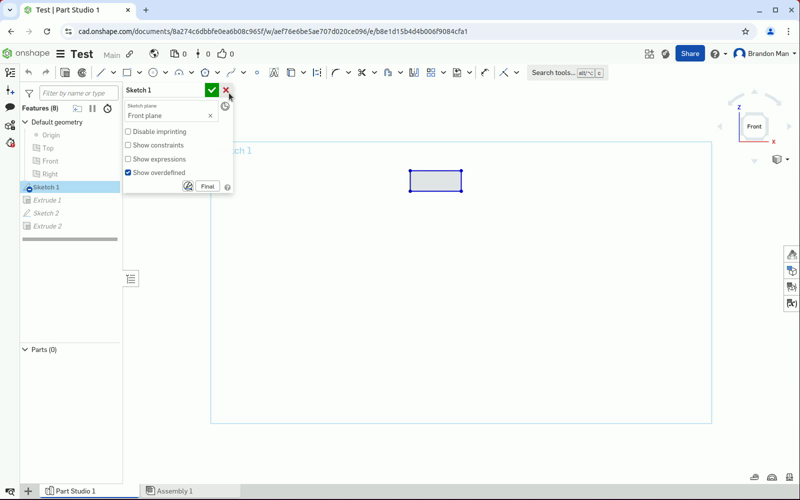
key(shift+s)
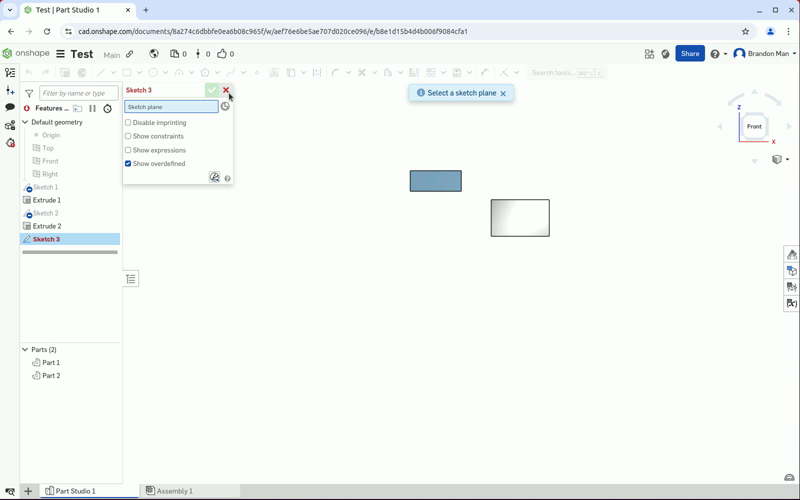
mouse_move(73, 163)
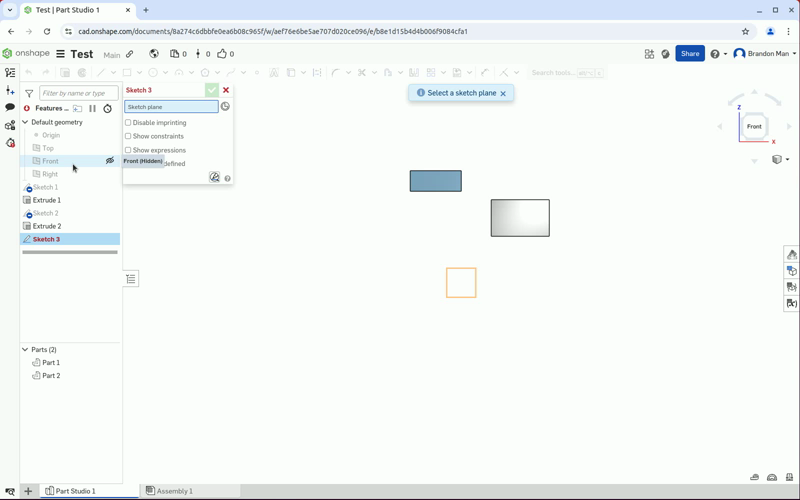
click(73, 163)
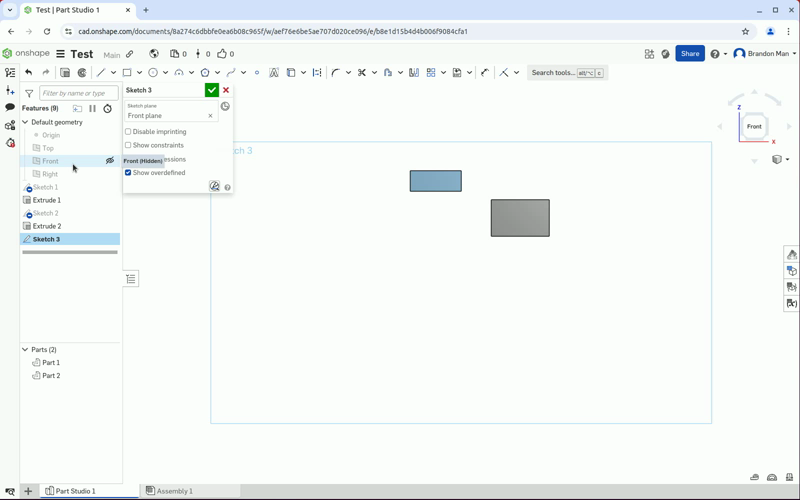
mouse_move(73, 352)
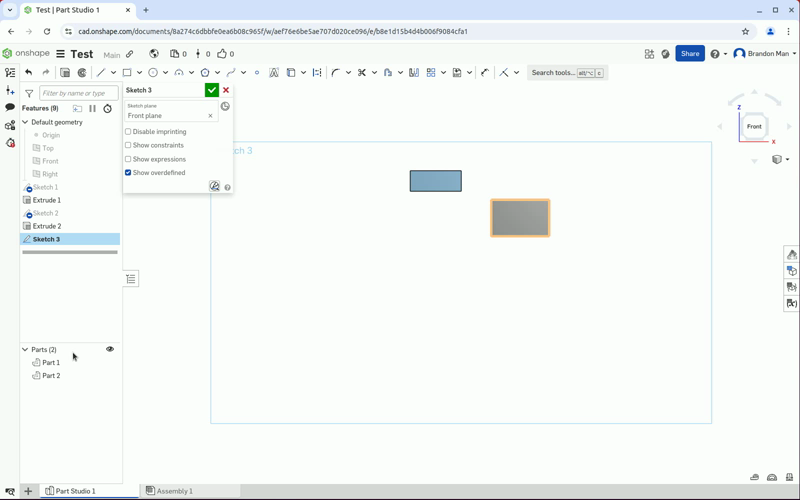
key(y)
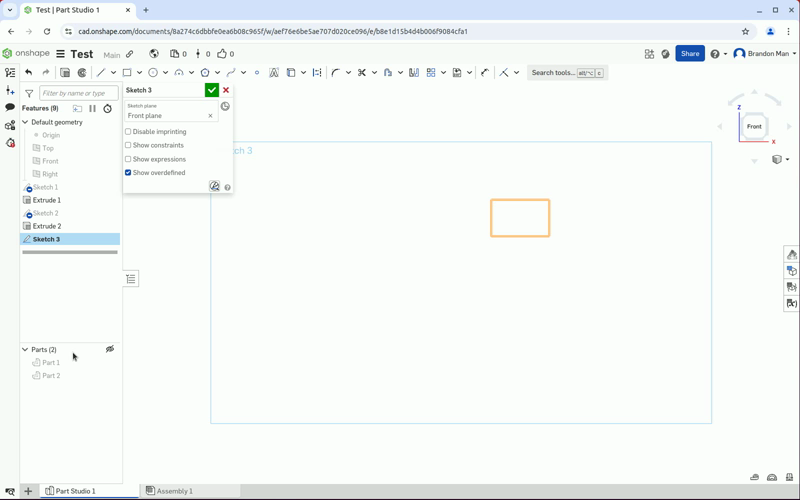
key(l)
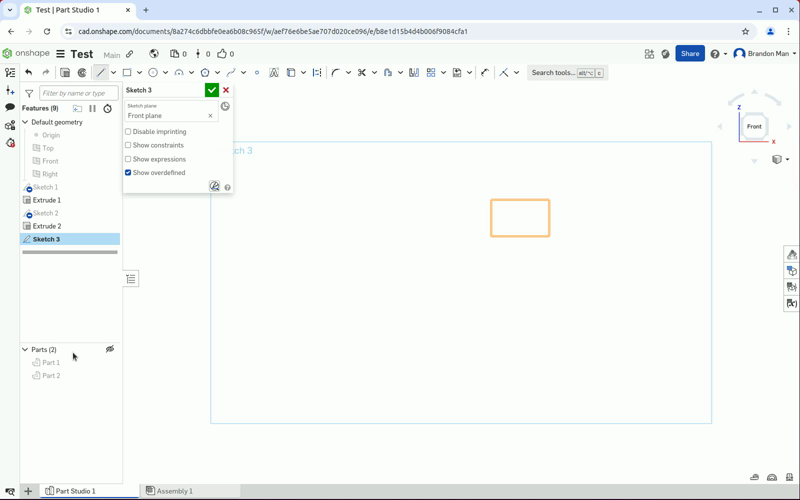
key_down(shift)
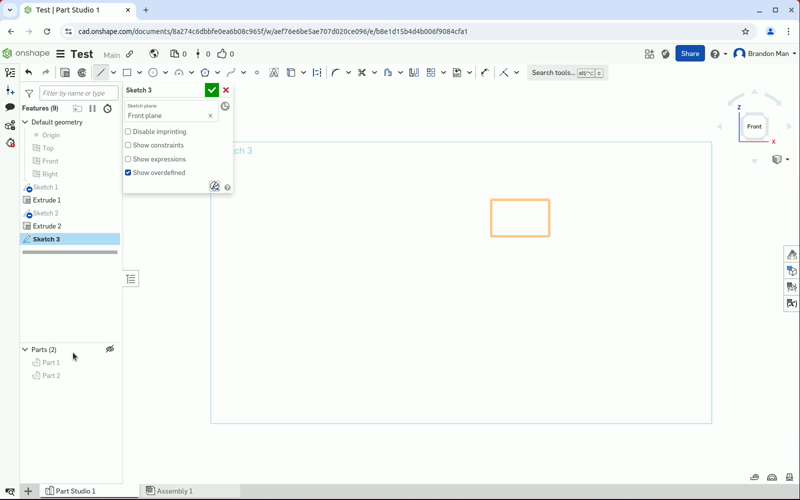
mouse_move(460, 340)
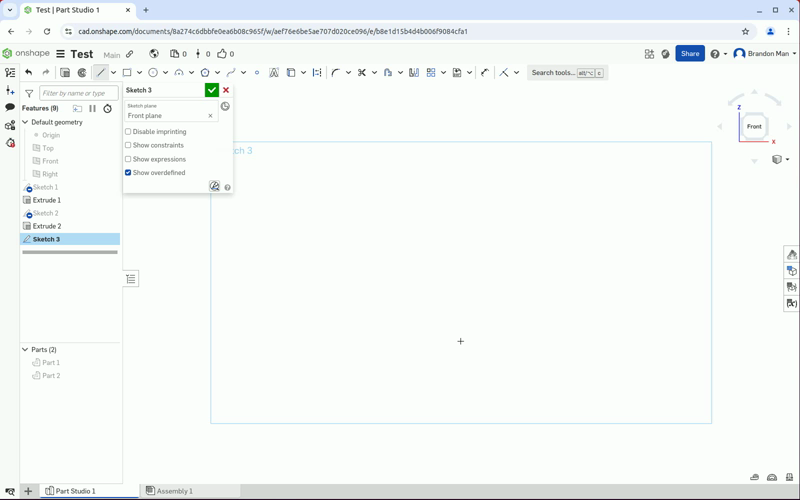
click(460, 340)
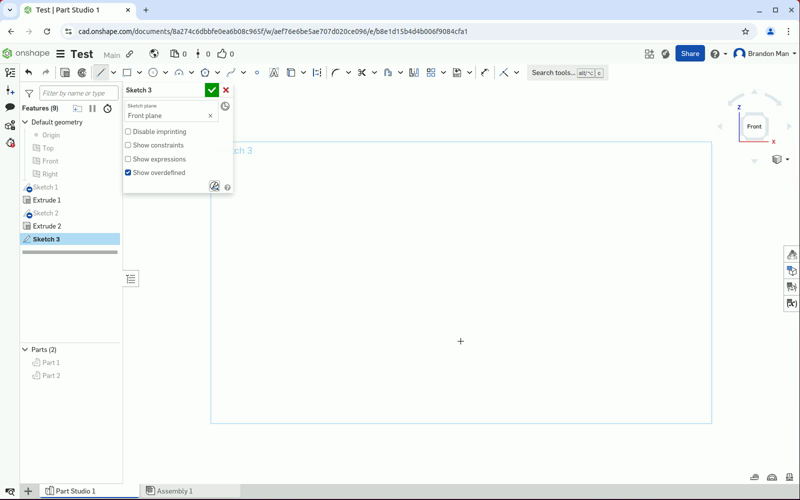
key_up(shift)
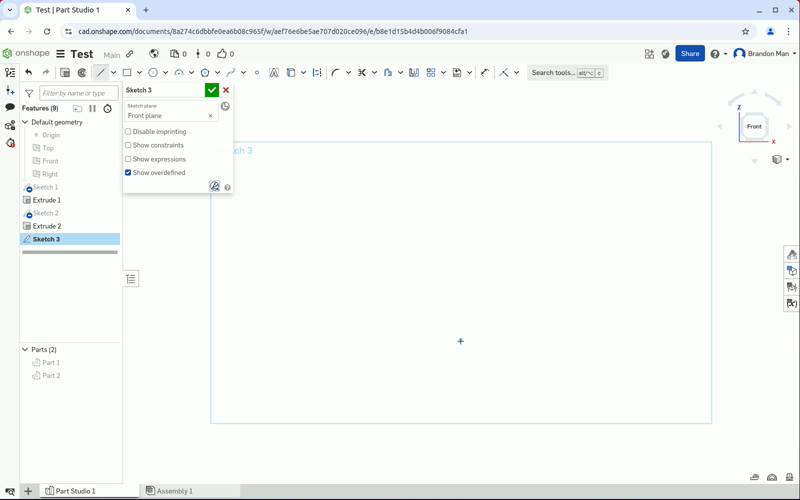
key_down(shift)
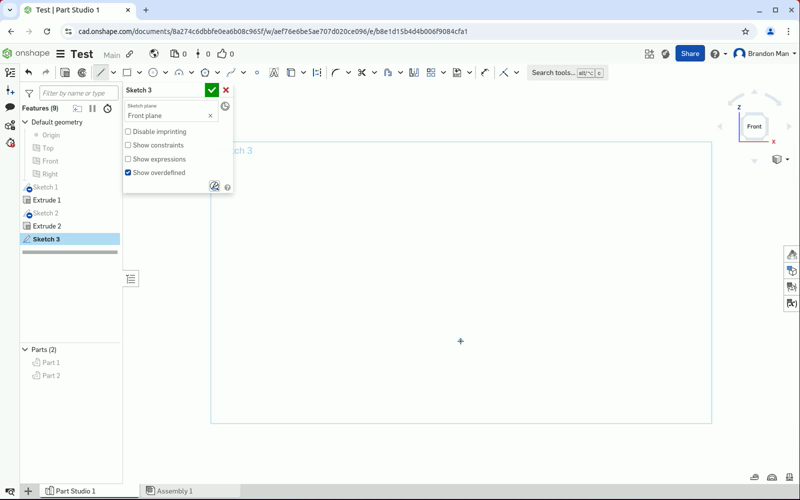
mouse_move(543, 340)
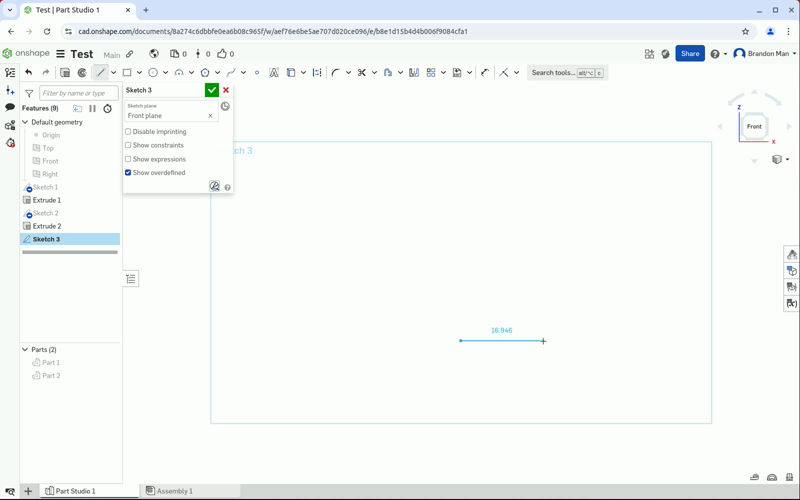
click(543, 340)
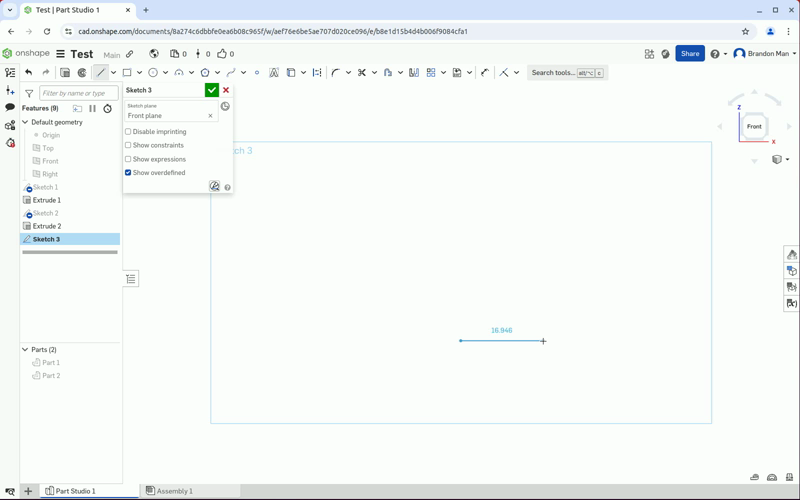
key_up(shift)
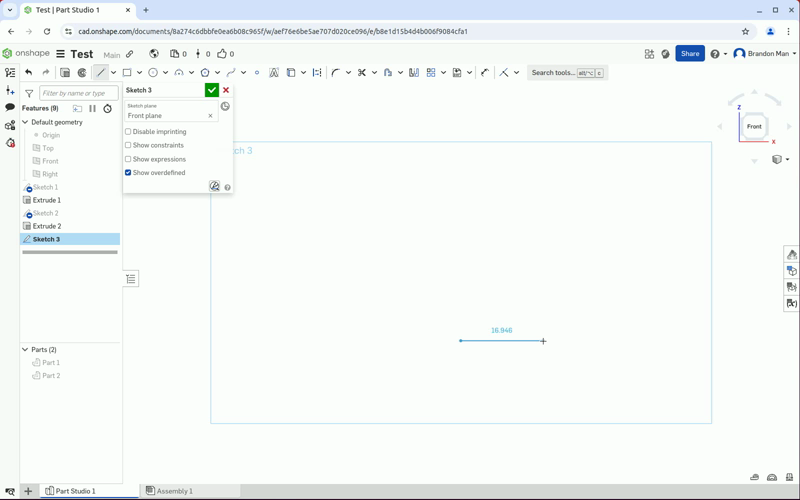
key_down(shift)
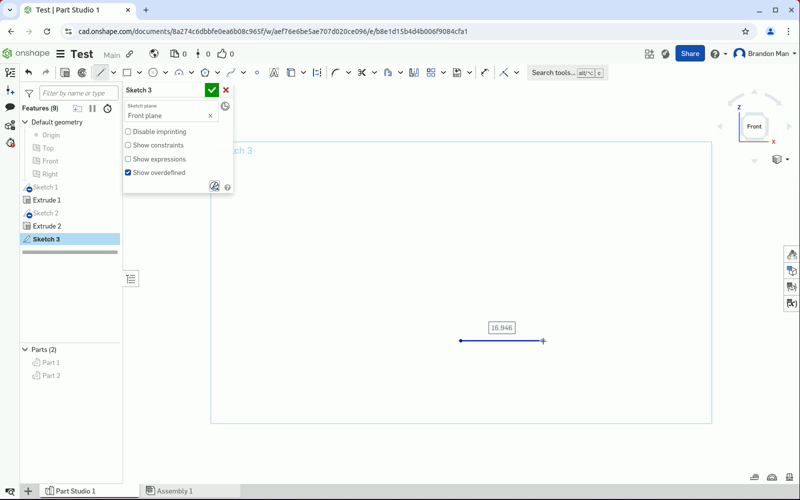
mouse_move(573, 340)
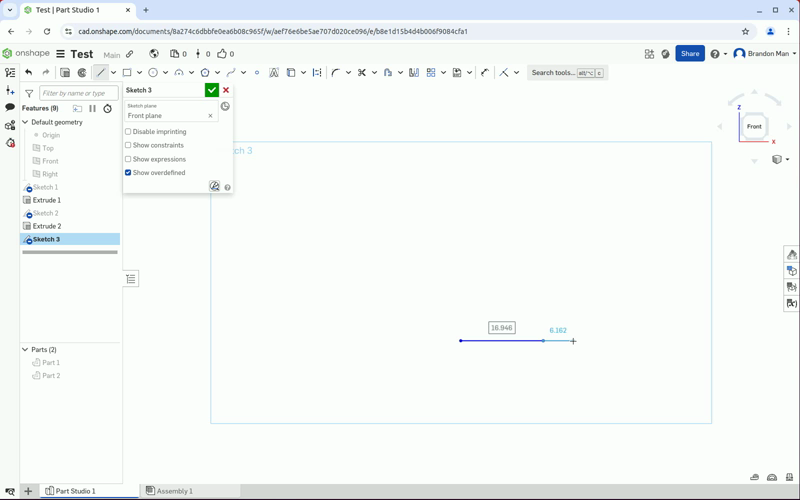
mouse_move(543, 313)
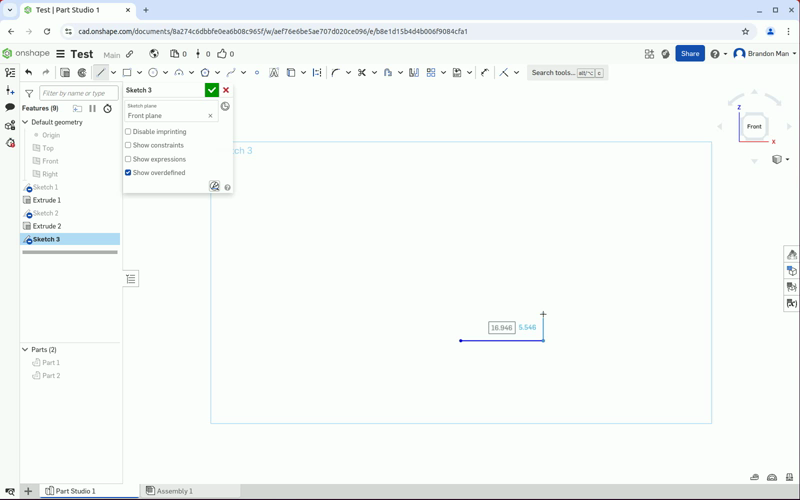
click(543, 313)
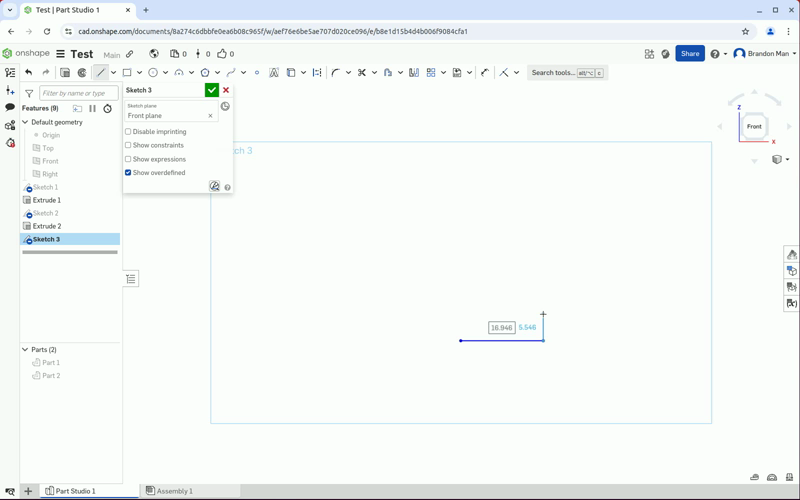
key_up(shift)
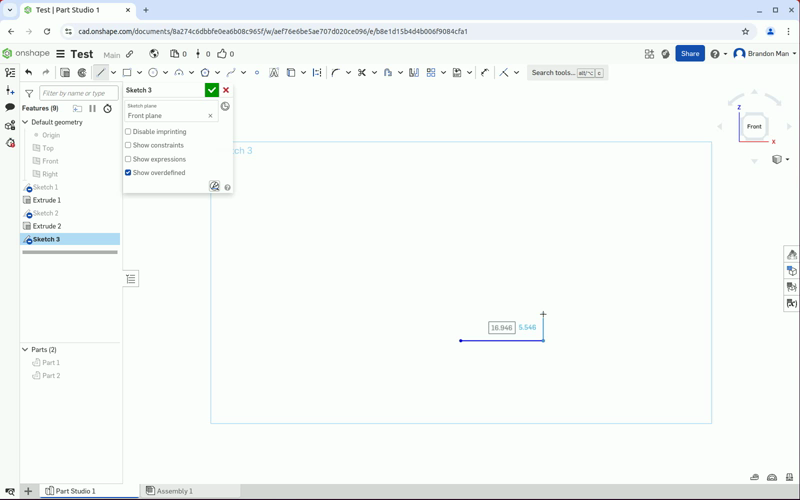
key_down(shift)
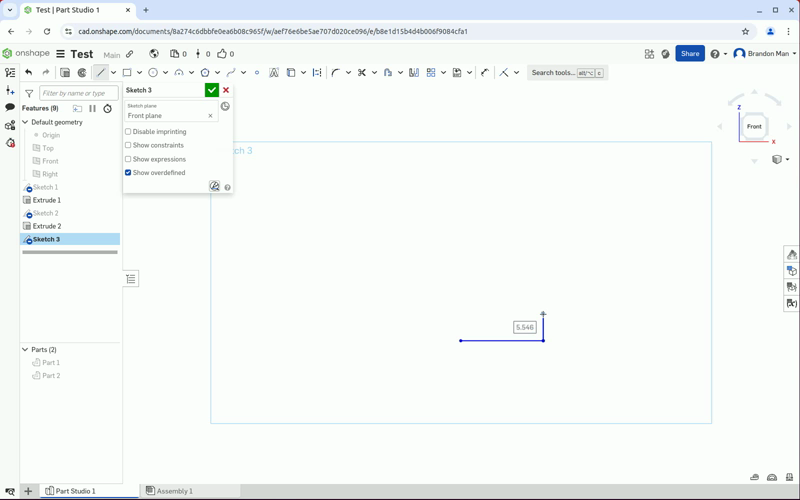
mouse_move(460, 313)
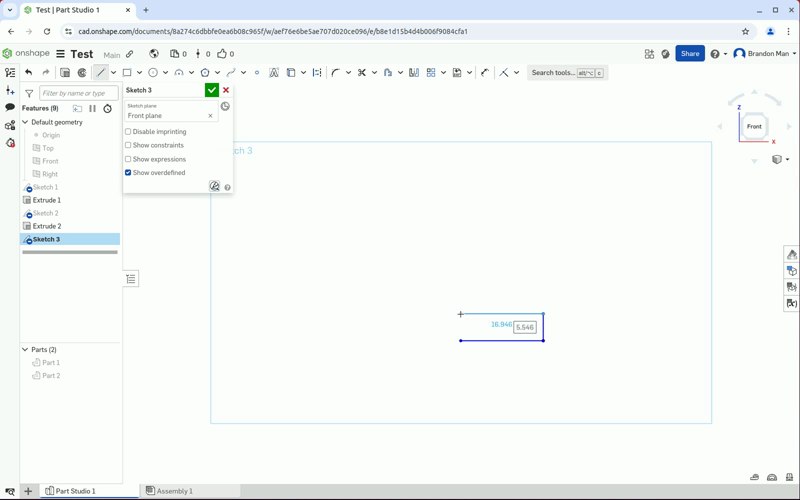
click(460, 313)
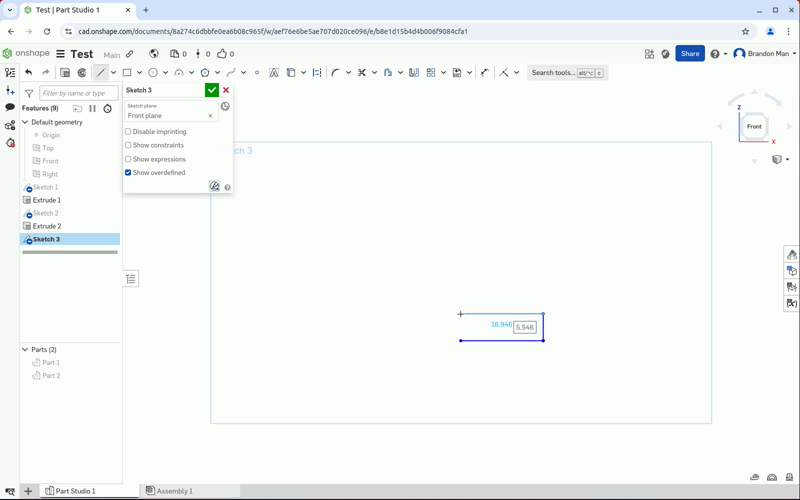
key_up(shift)
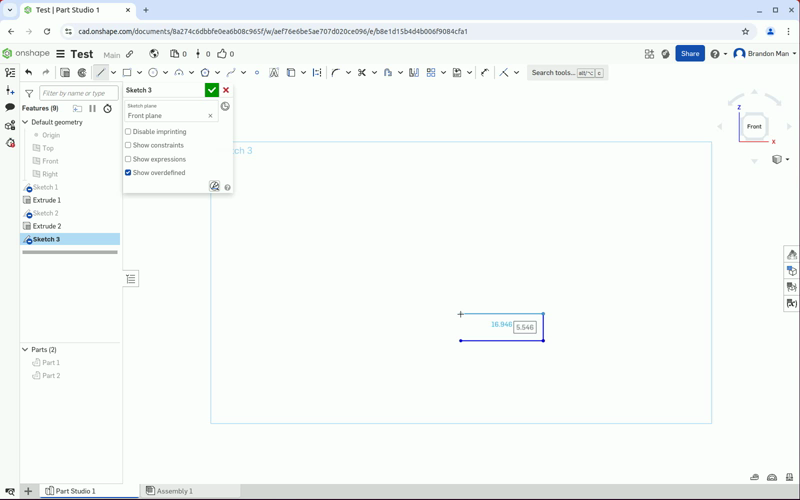
mouse_move(490, 313)
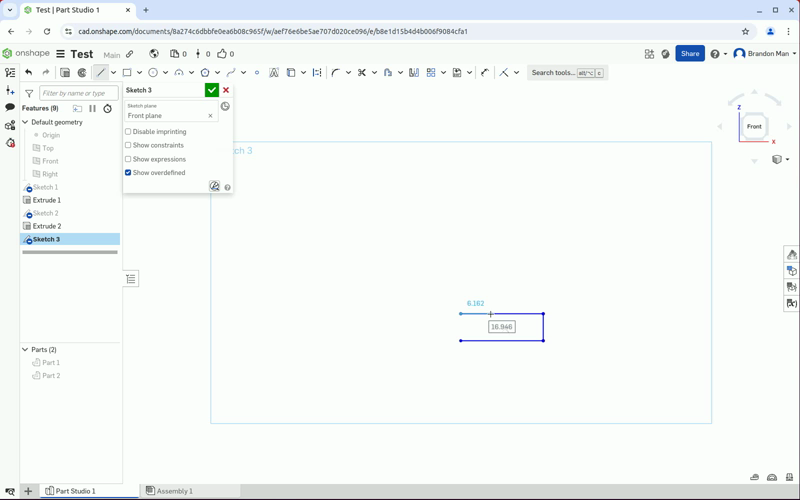
key_down(shift)
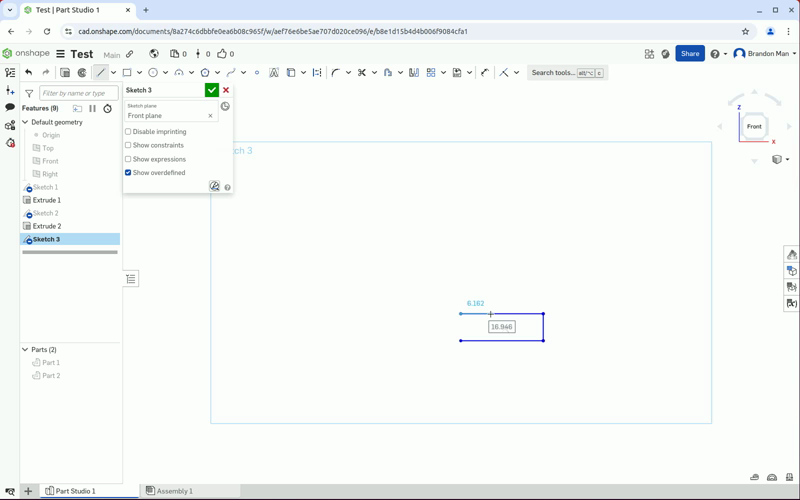
mouse_move(460, 340)
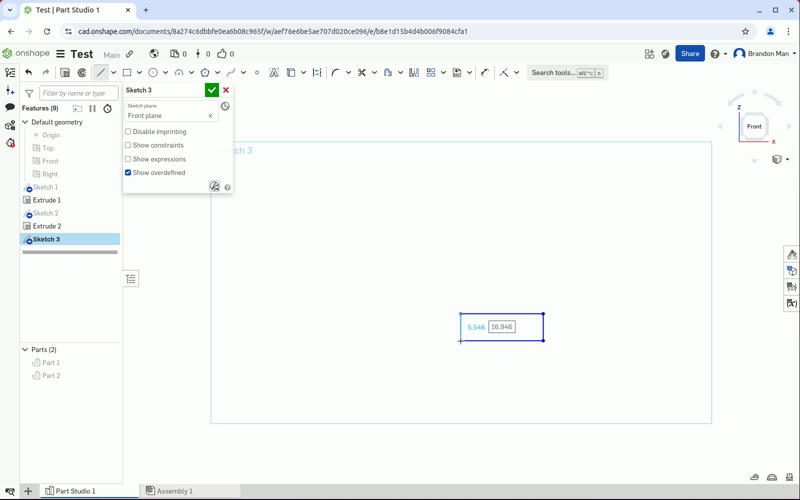
key_up(shift)
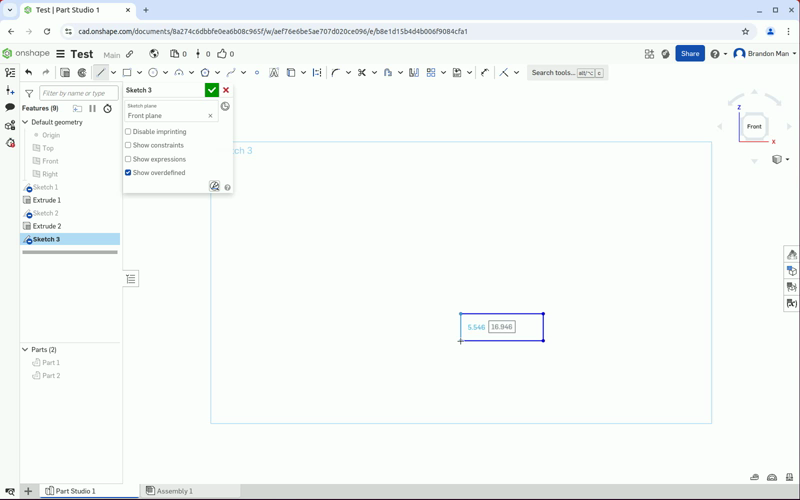
click(460, 340)
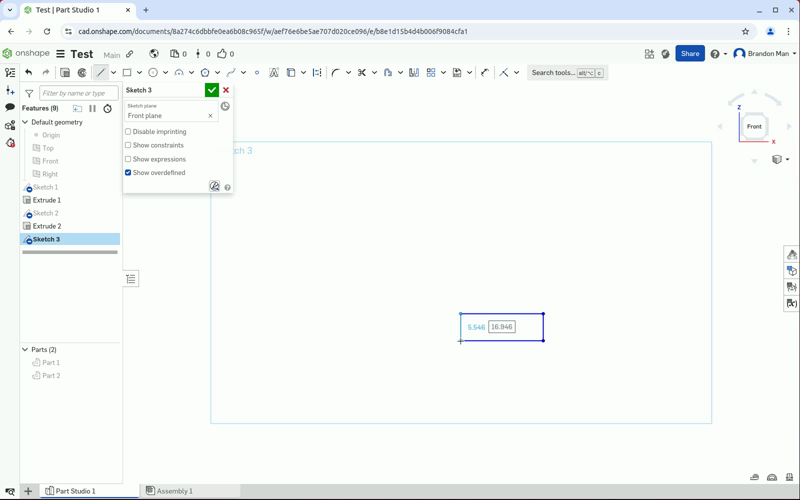
key(esc)
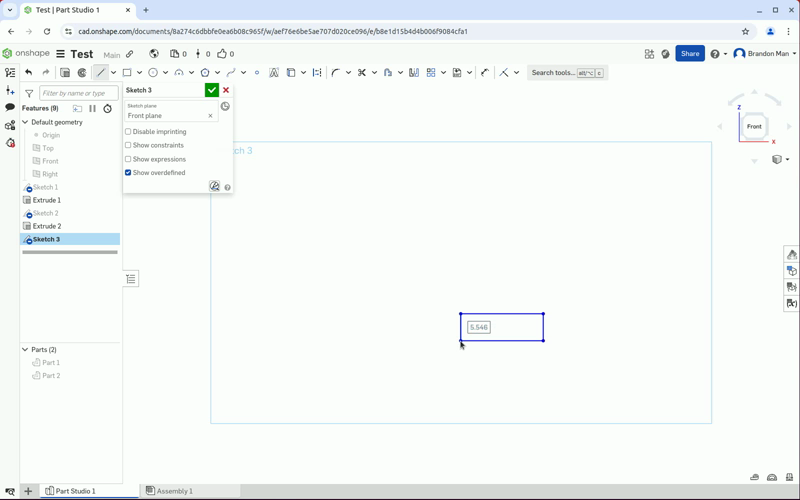
mouse_move(535, 330)
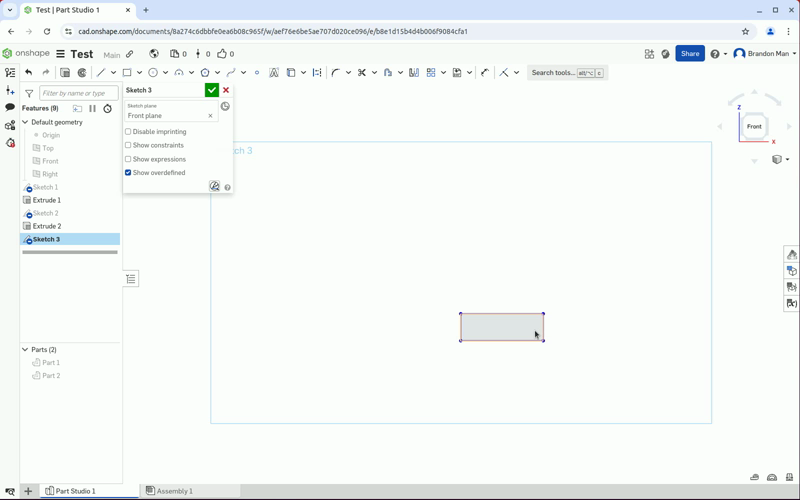
click(535, 330)
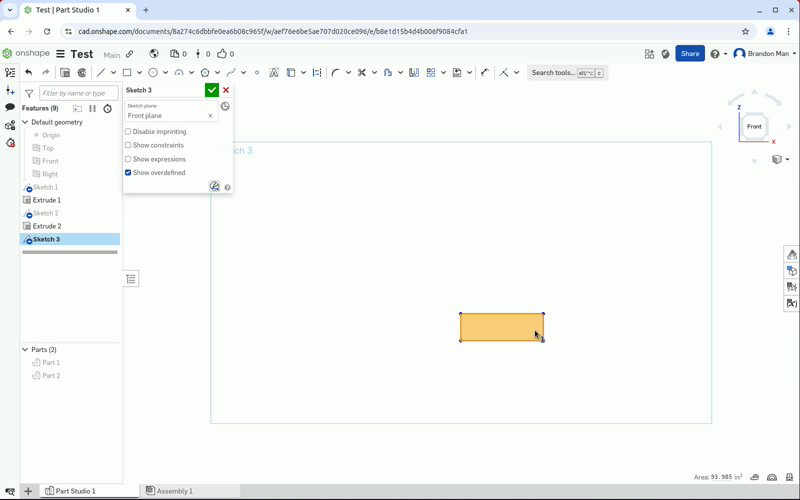
mouse_move(73, 352)
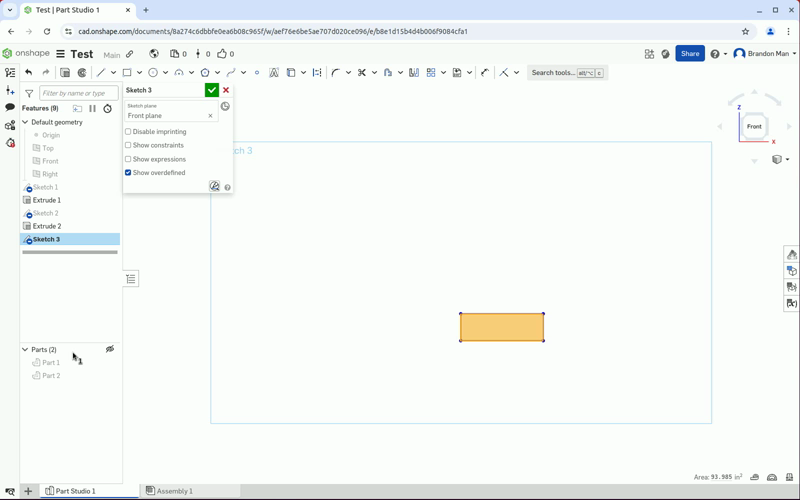
key(shift+y)
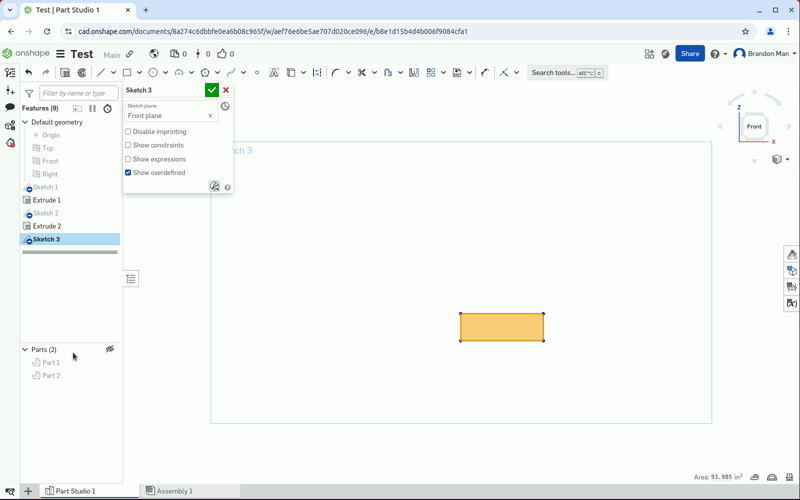
key(shift+e)
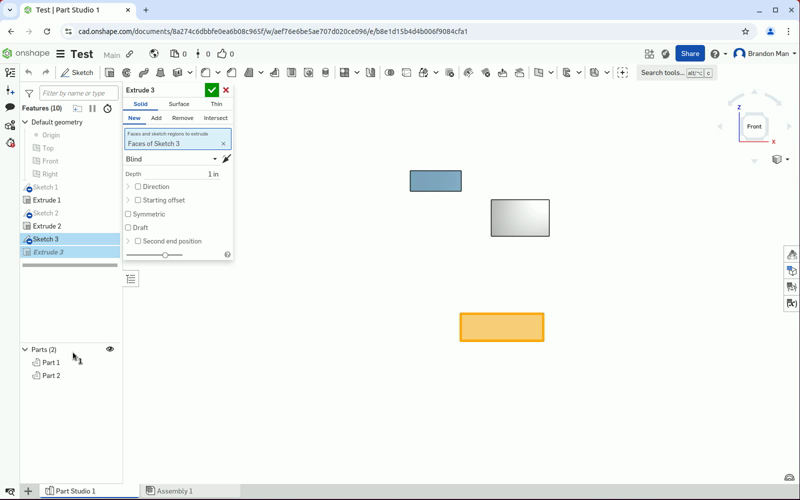
mouse_move(143, 106)
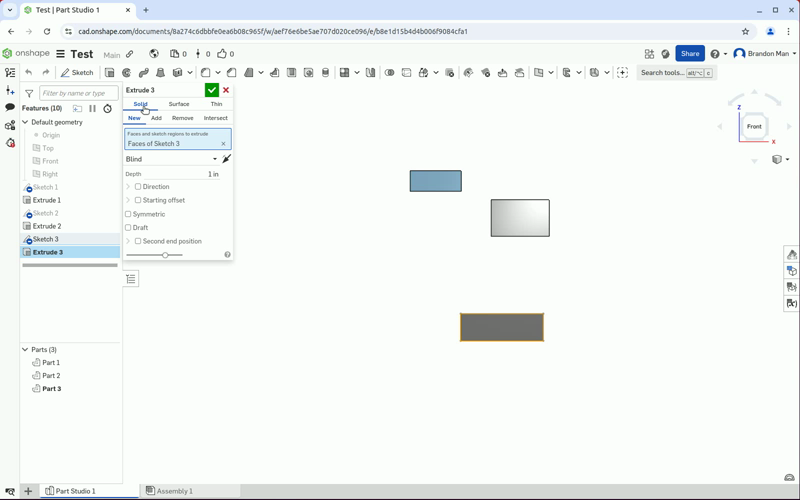
click(143, 106)
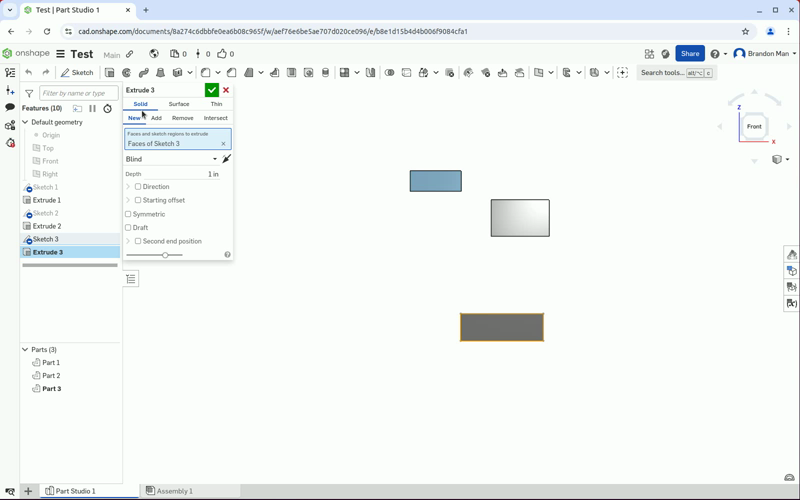
mouse_move(137, 120)
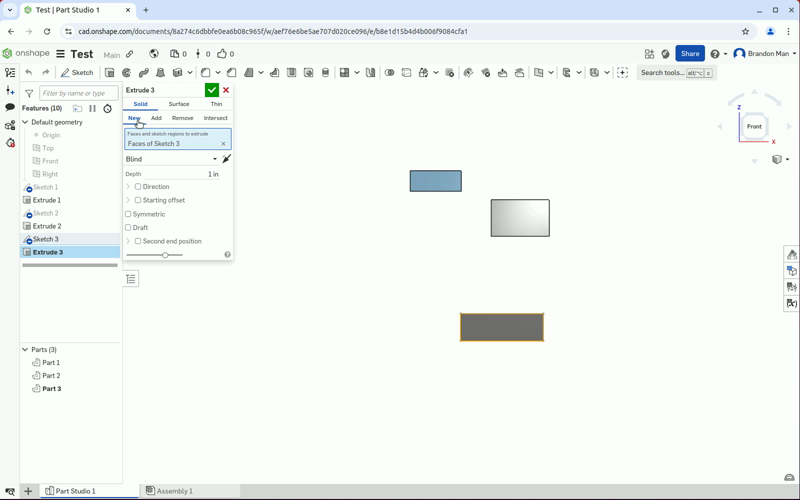
click(137, 120)
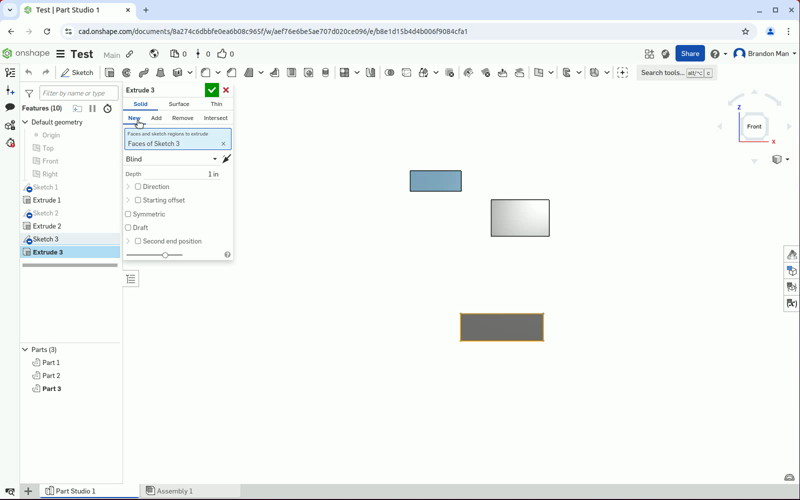
key(tab, 4)
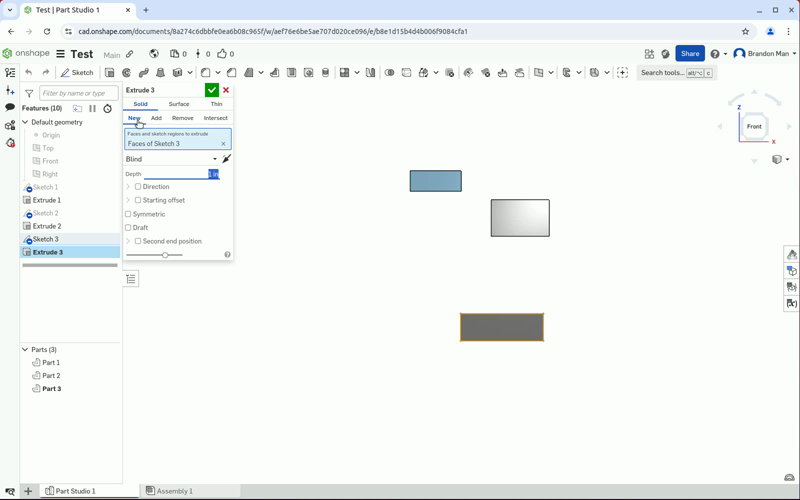
text(4.814)
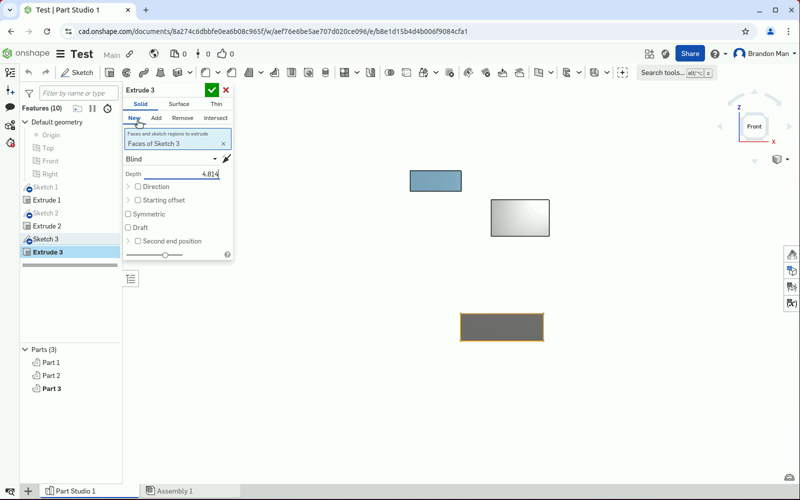
key(enter)
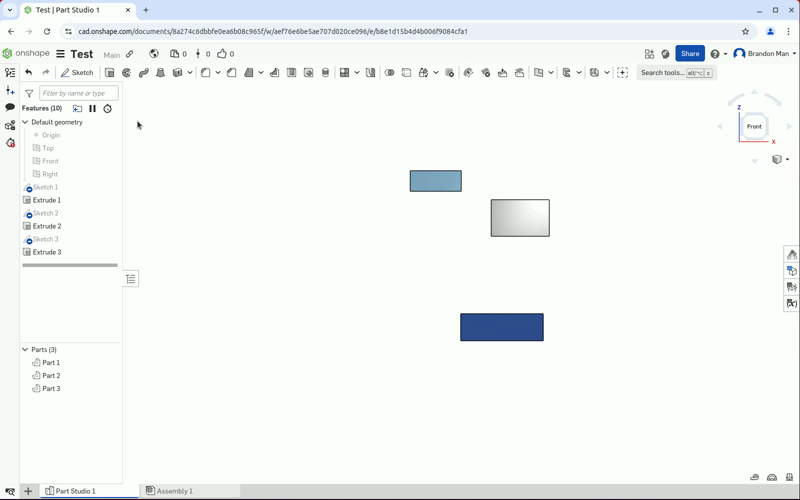
key(shift+h)
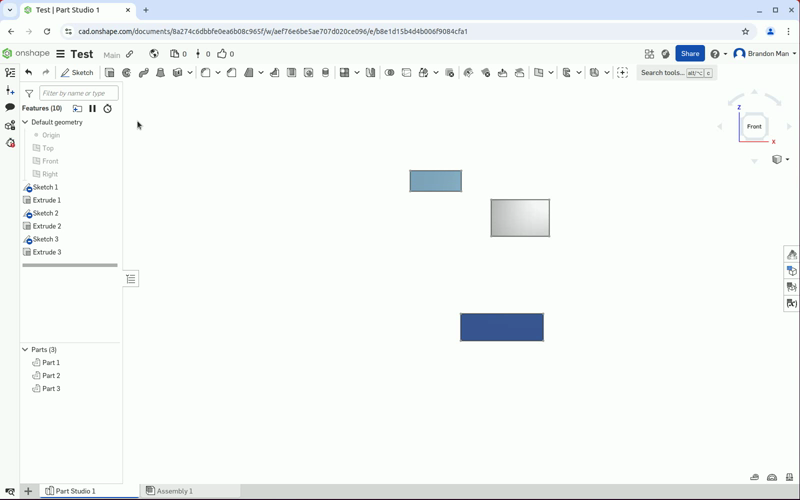
key(shift+h)
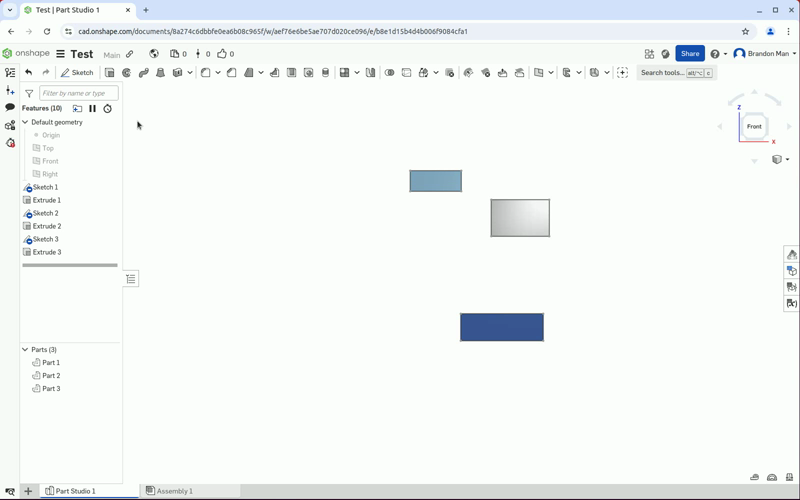
key(shift+7)
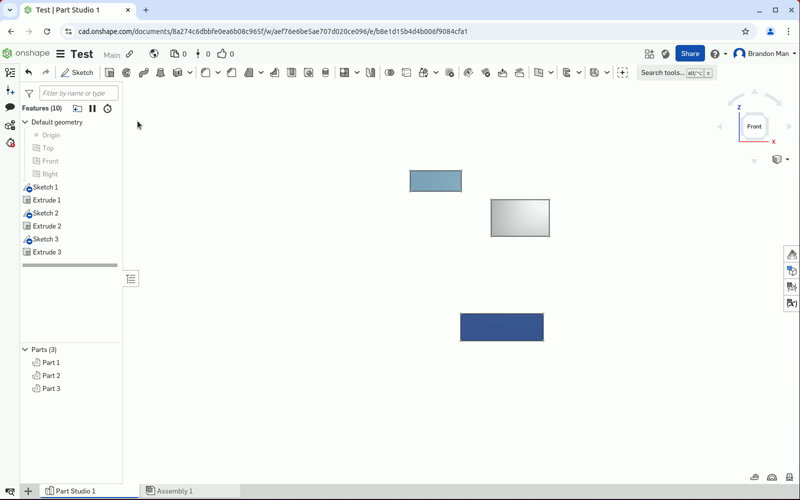
key(left, 2)
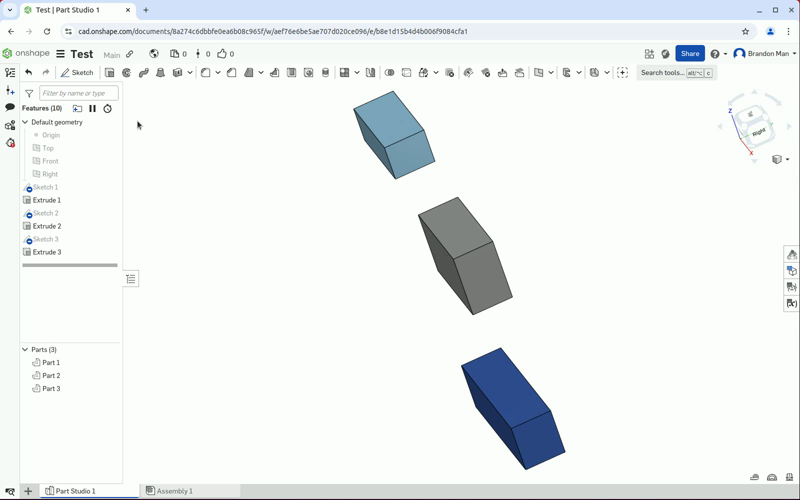
key(down, 2)
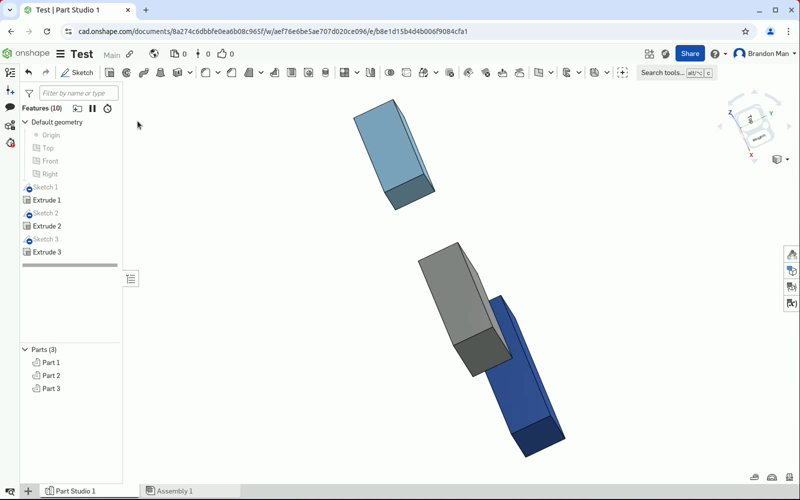
key(up, 2)
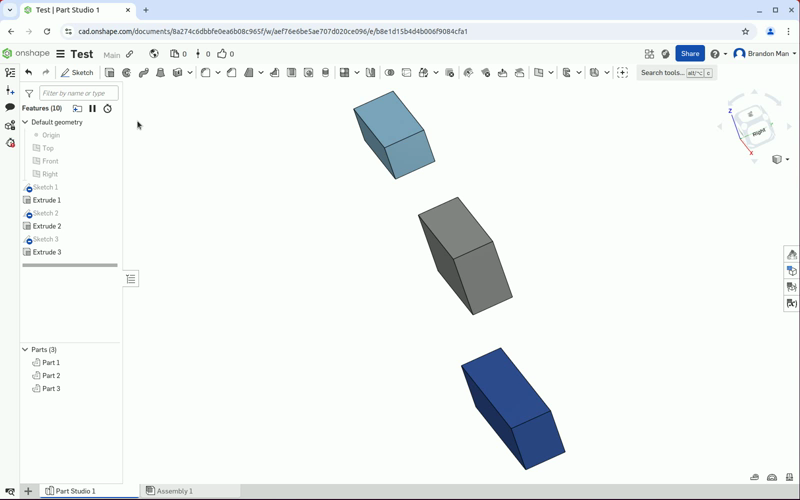
key(right, 2)
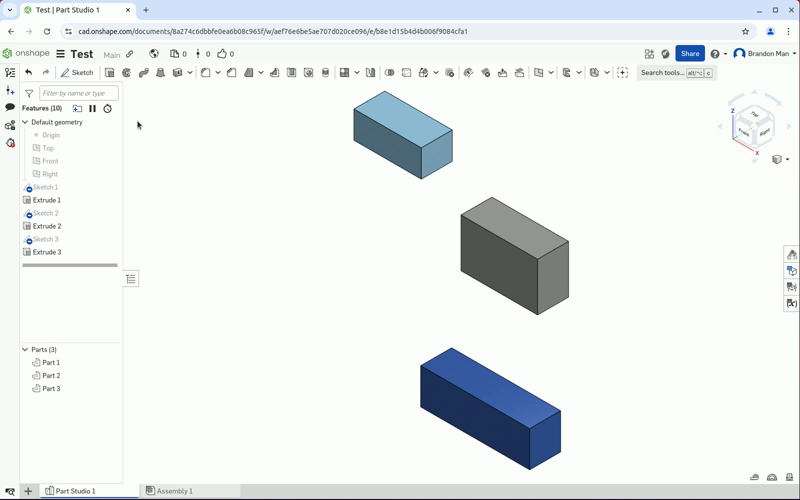
mouse_move(73, 189)
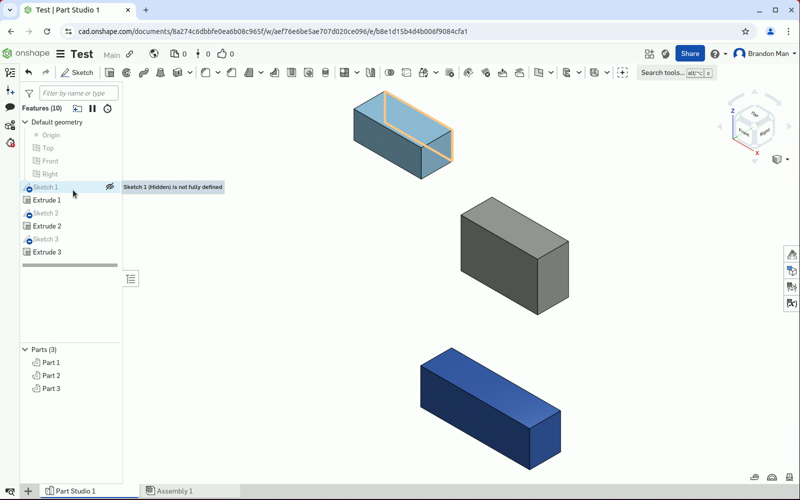
click(73, 189)